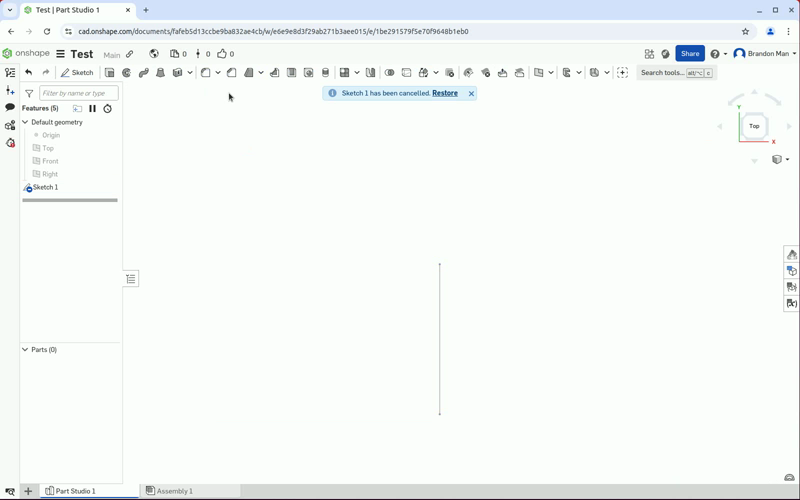
key(shift+h)
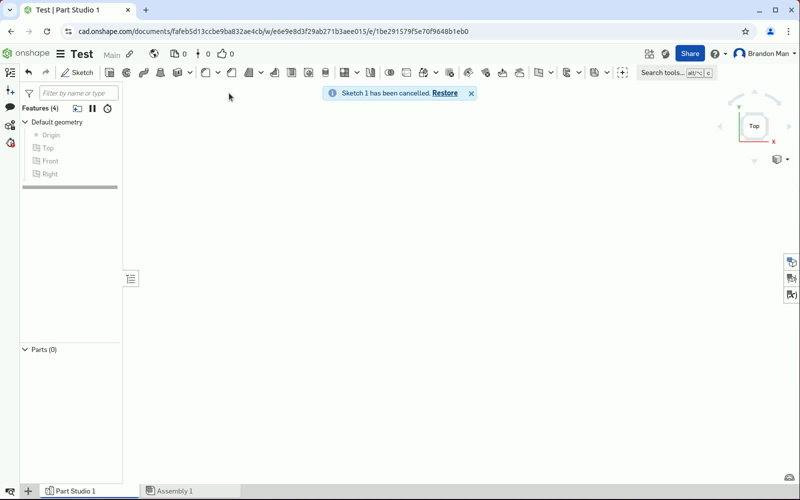
mouse_move(73, 352)
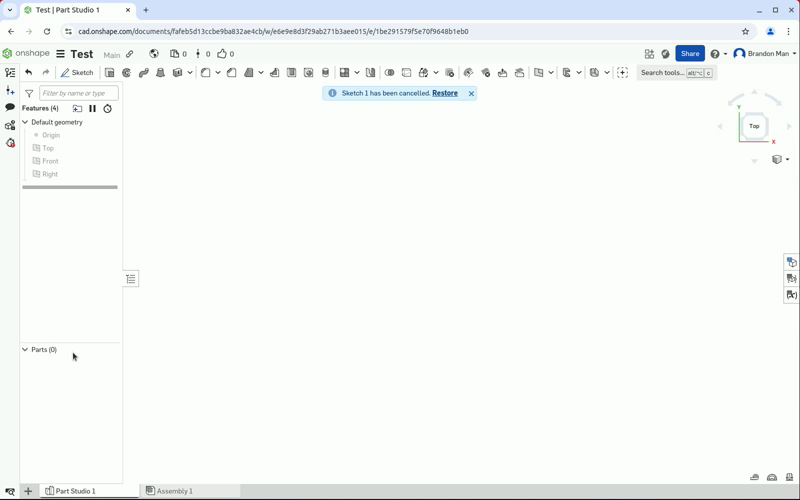
key(y)
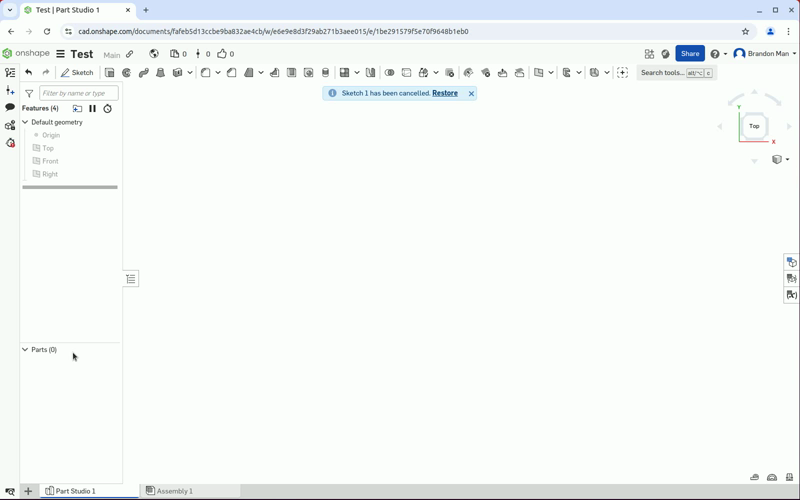
key(shift+p)
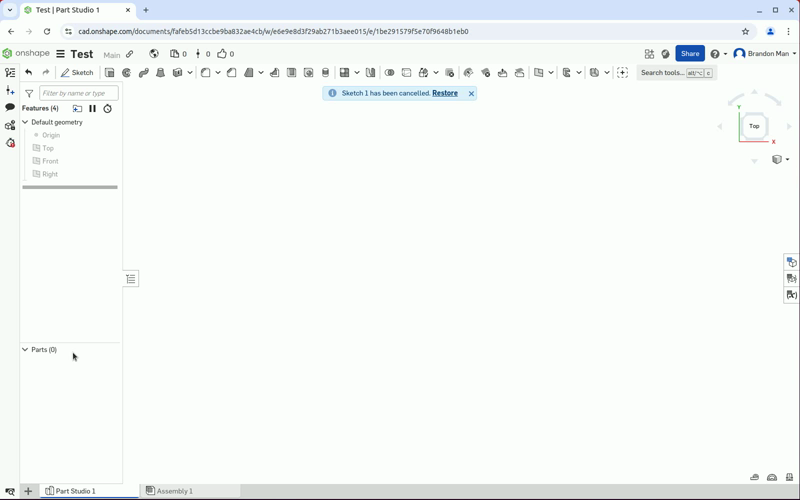
key(space)
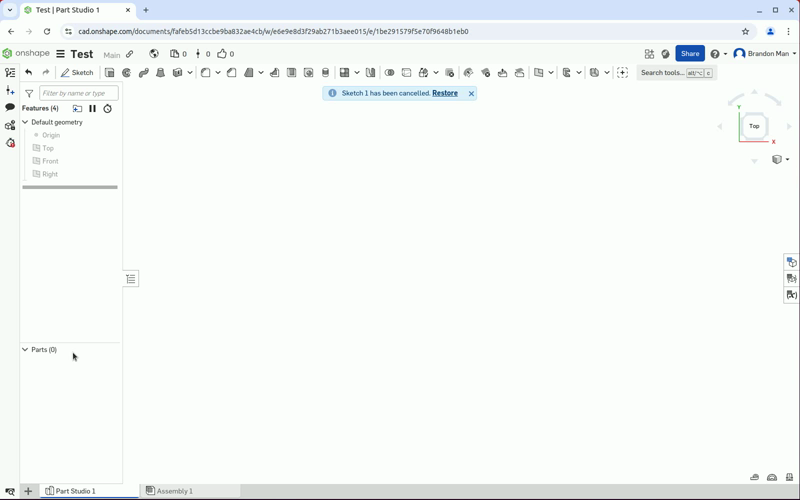
key_down(shift)
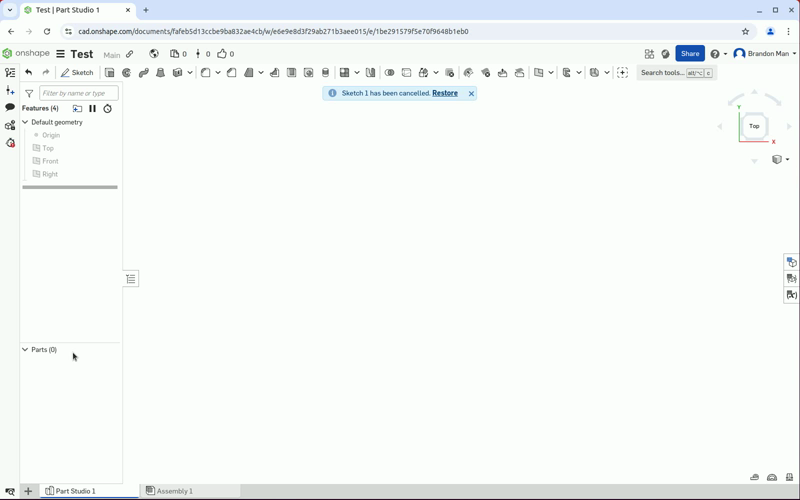
key(up)
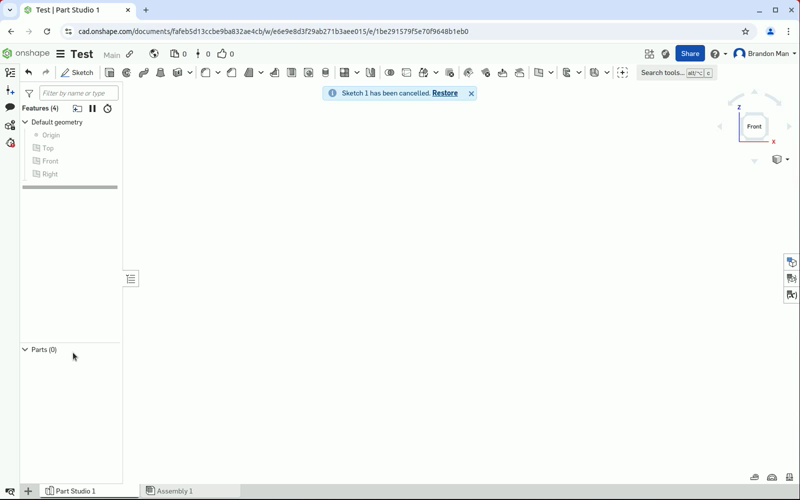
key_up(shift)
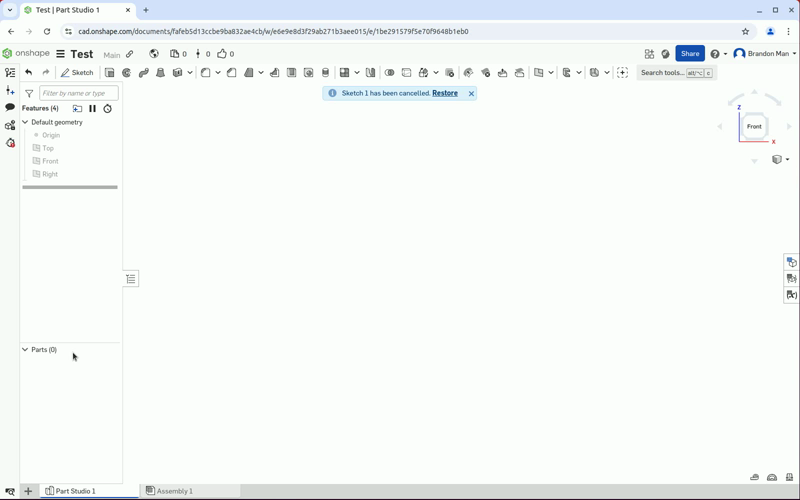
mouse_move(73, 352)
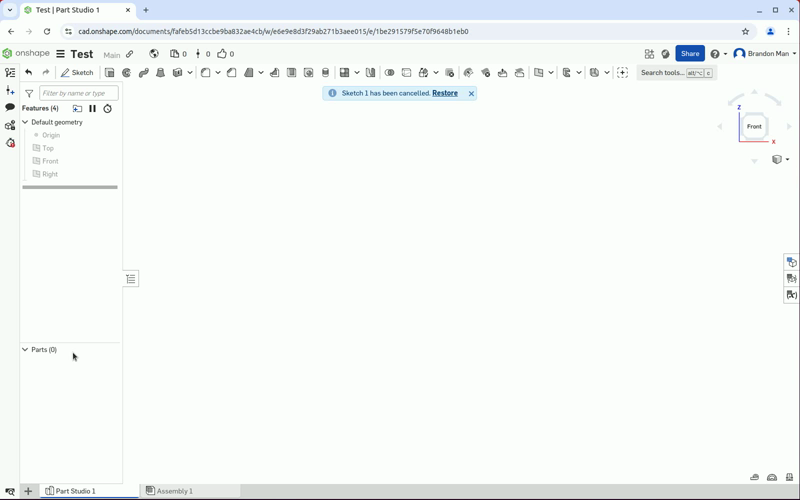
key(shift+y)
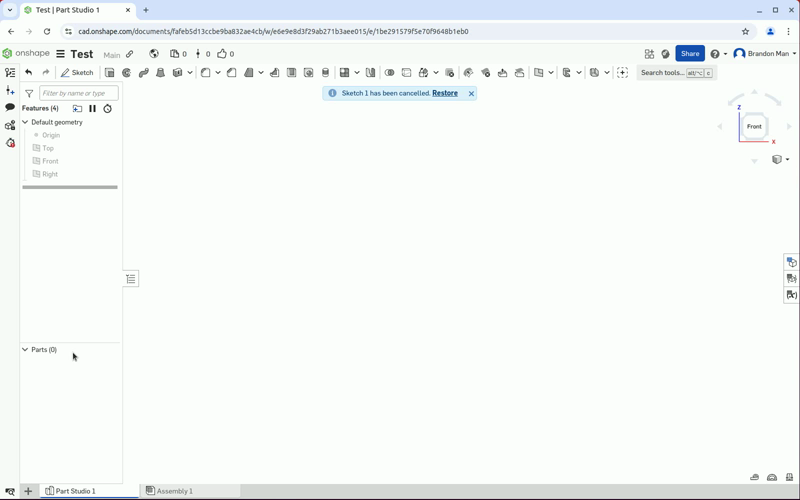
key(shift+s)
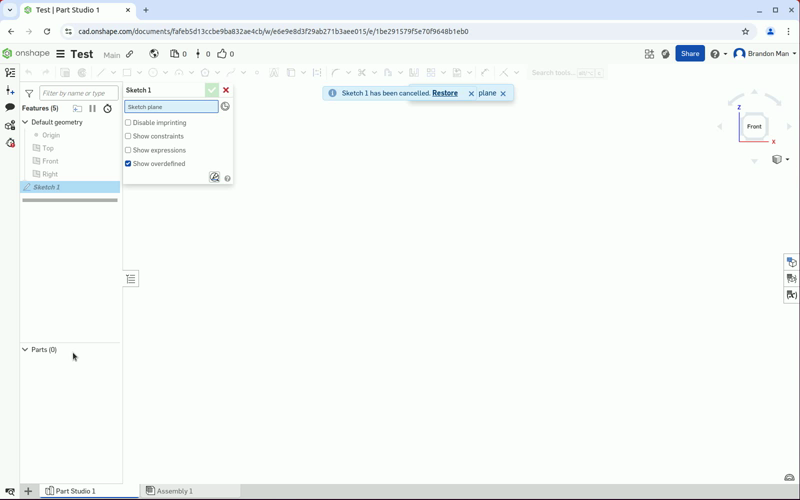
mouse_move(73, 163)
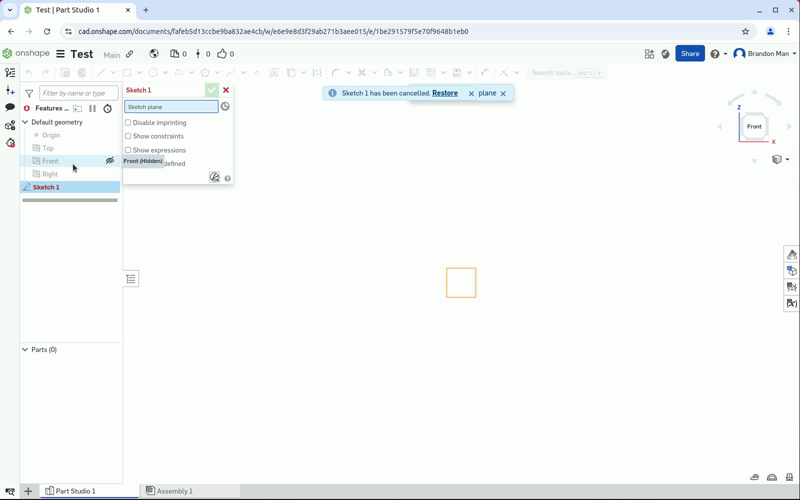
click(73, 163)
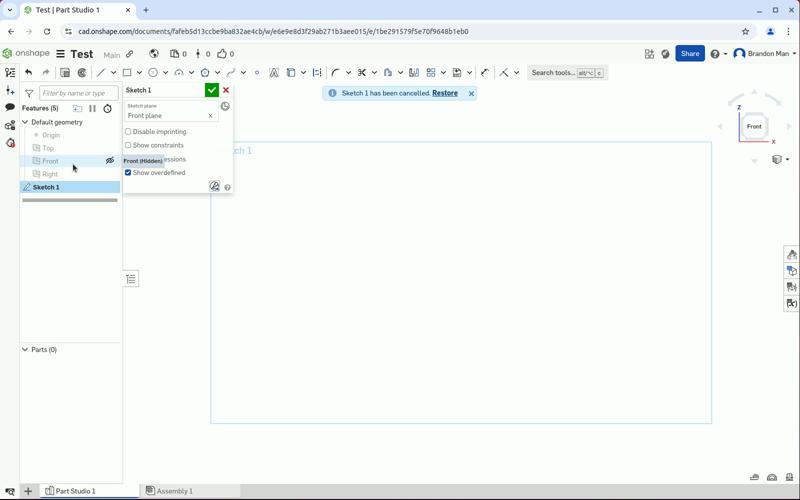
mouse_move(73, 352)
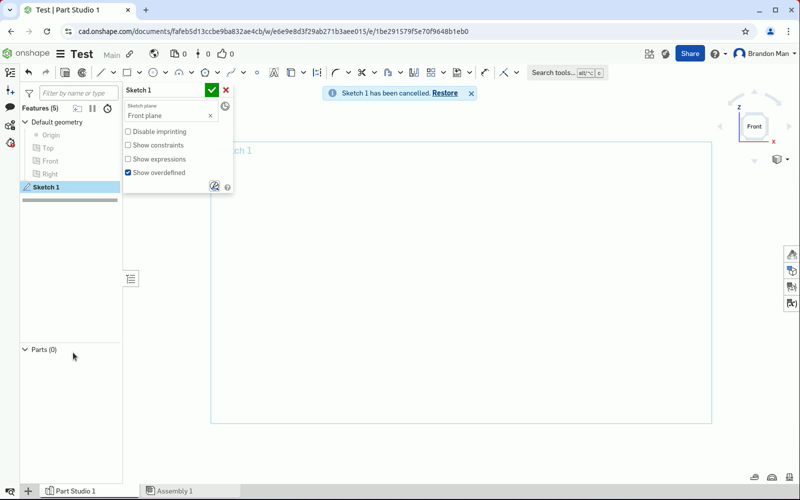
key(y)
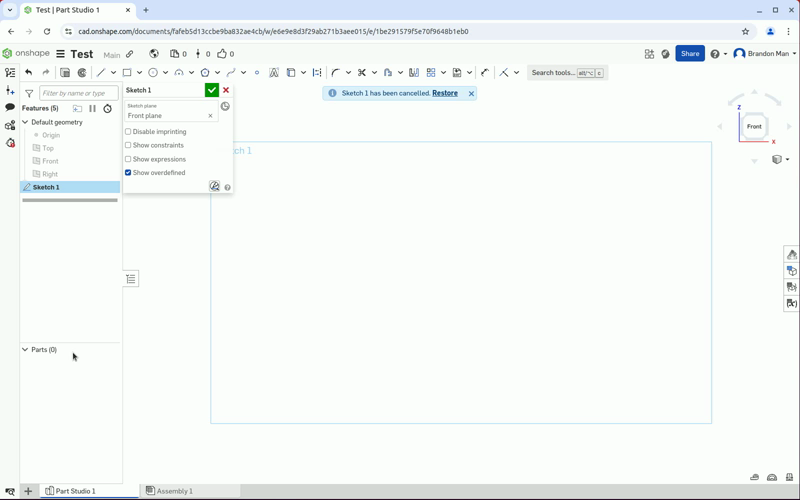
key(l)
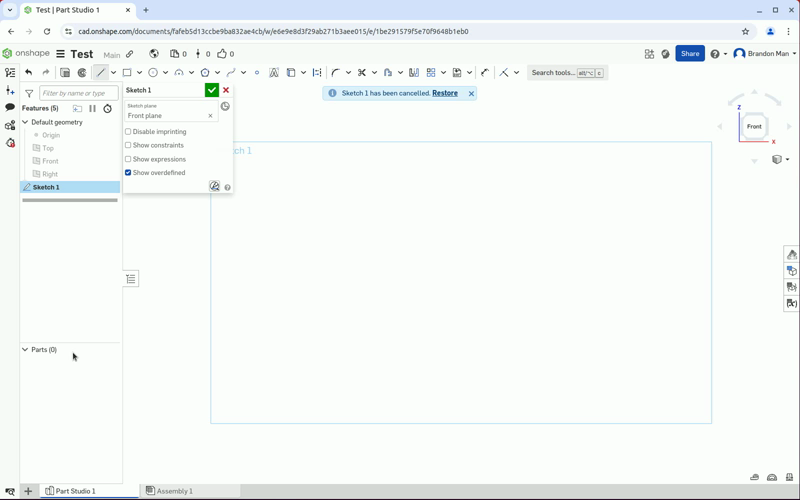
key_down(shift)
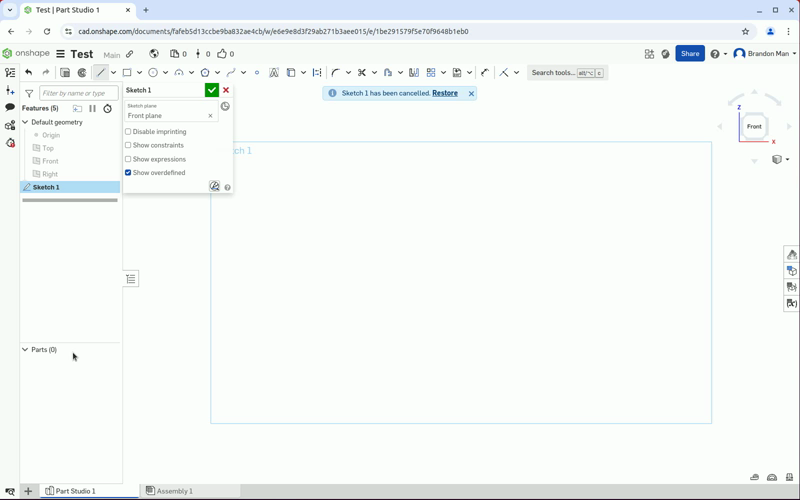
mouse_move(348, 339)
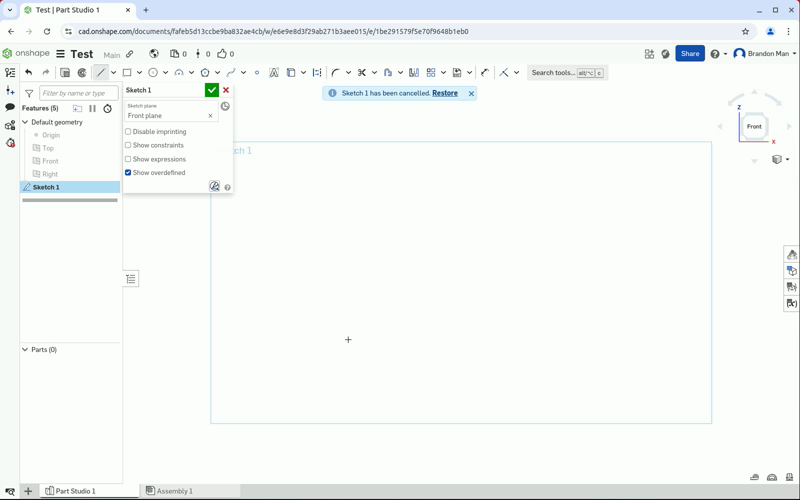
click(348, 339)
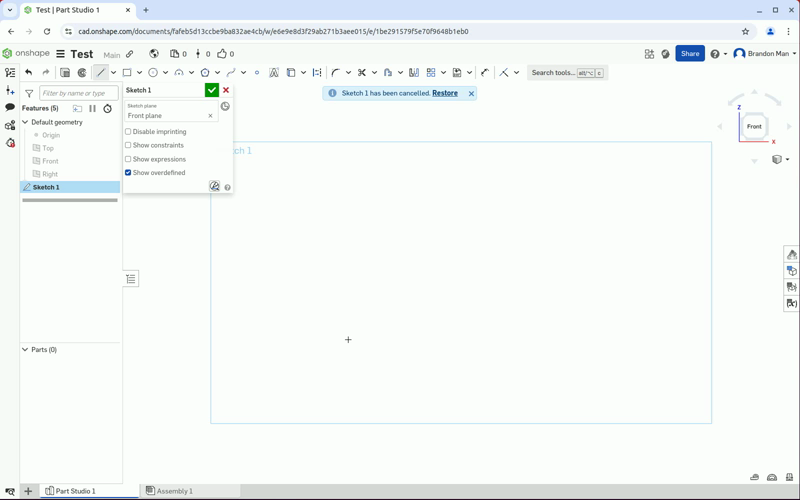
key_up(shift)
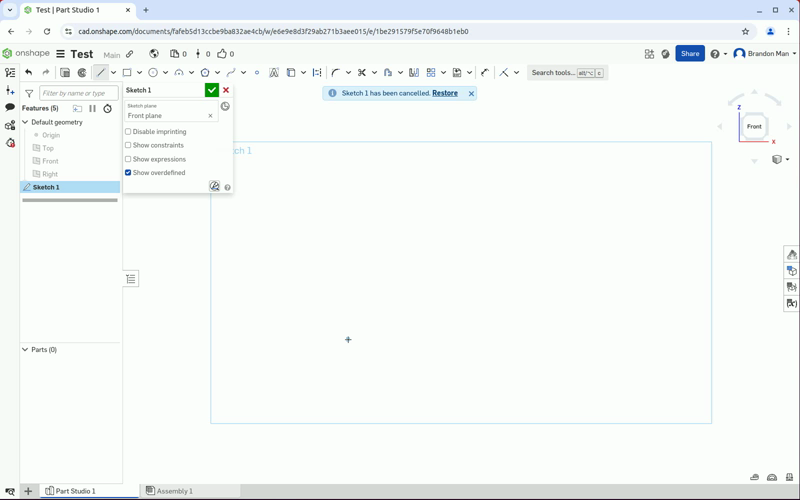
key_down(shift)
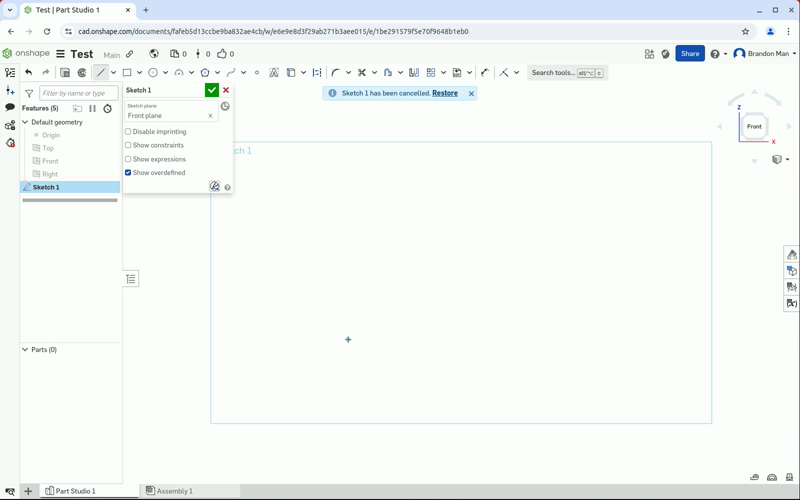
mouse_move(378, 339)
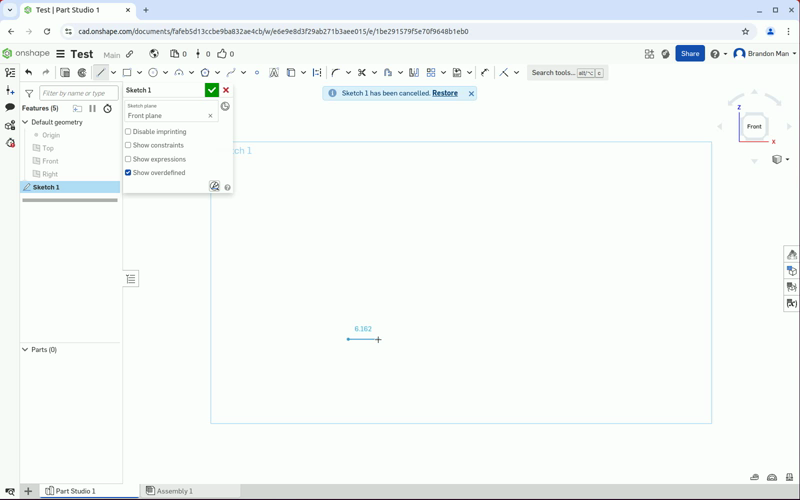
mouse_move(386, 339)
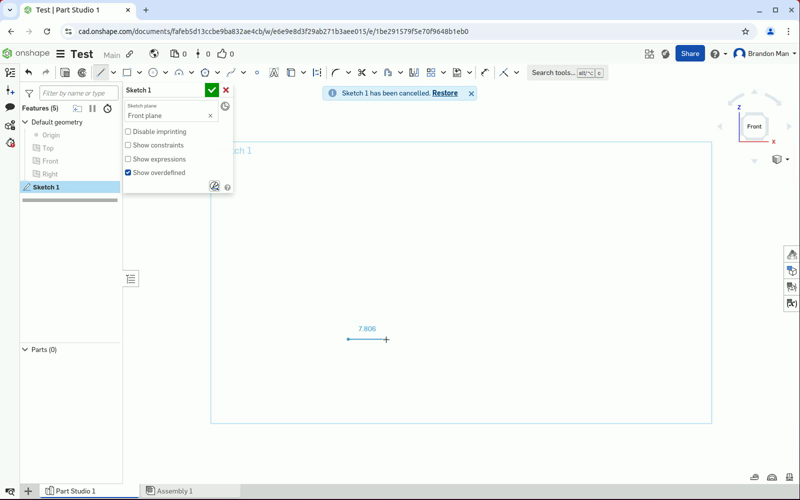
click(386, 339)
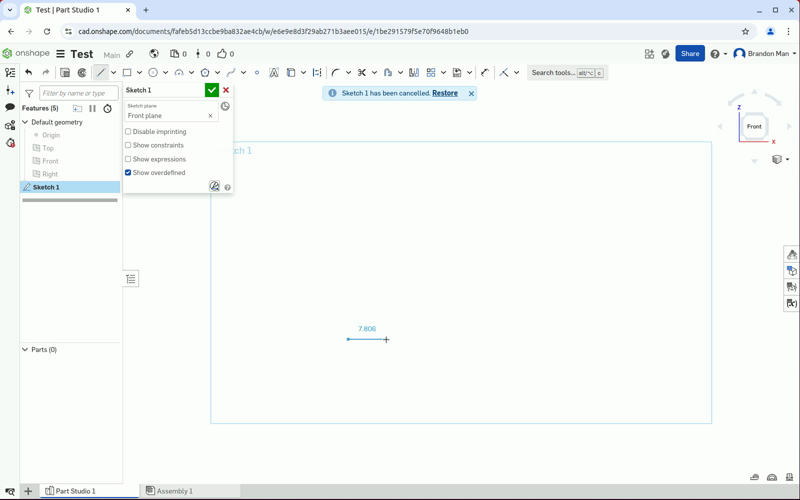
key_up(shift)
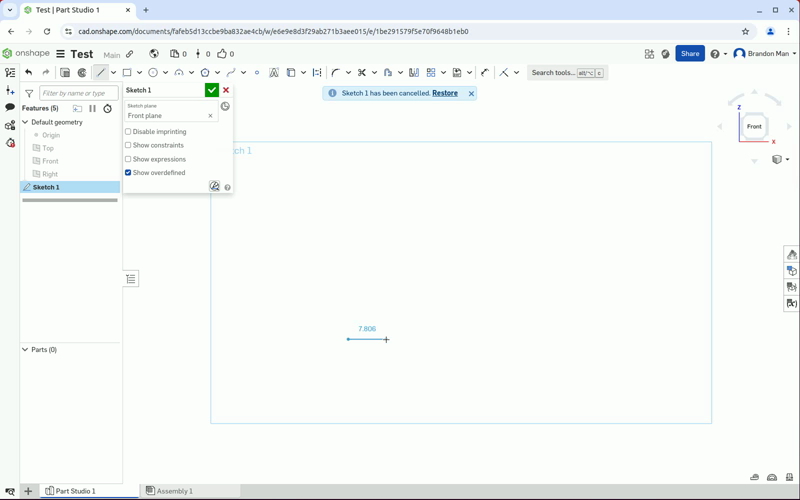
key_down(shift)
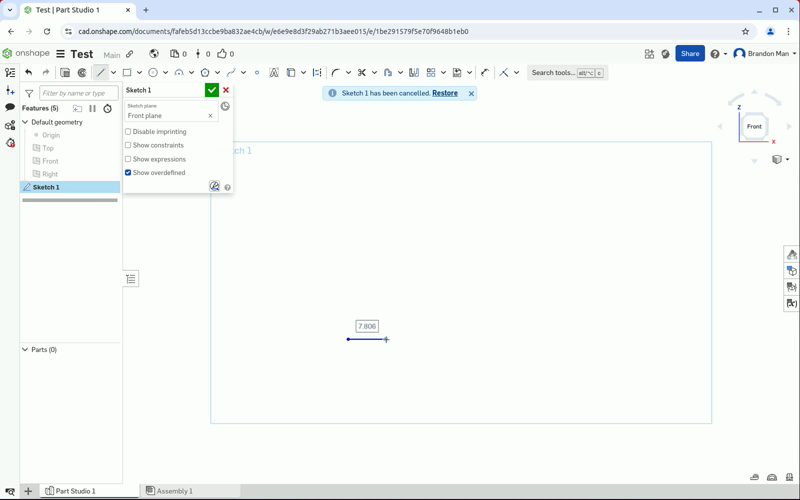
mouse_move(416, 339)
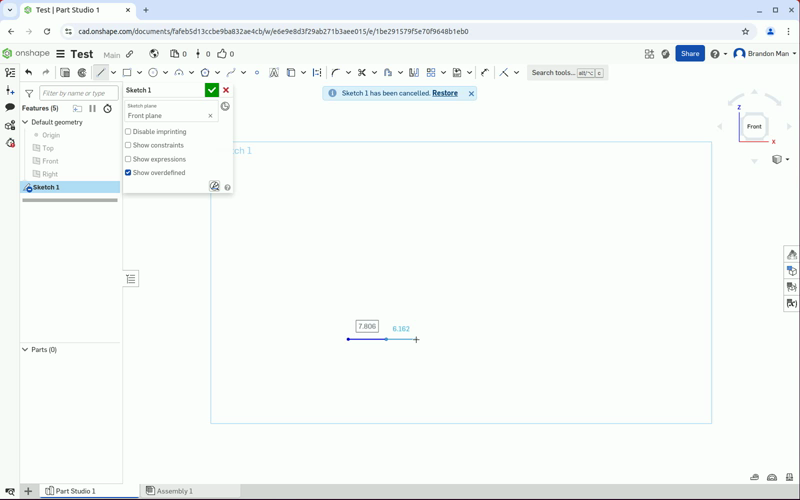
mouse_move(386, 282)
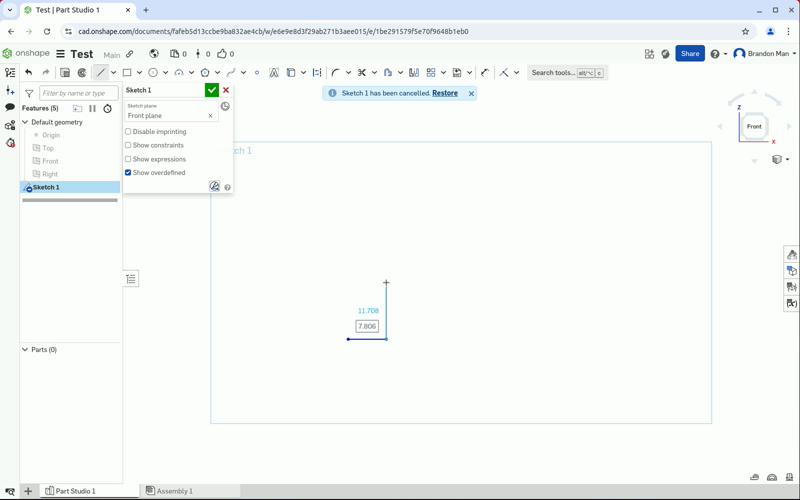
click(386, 282)
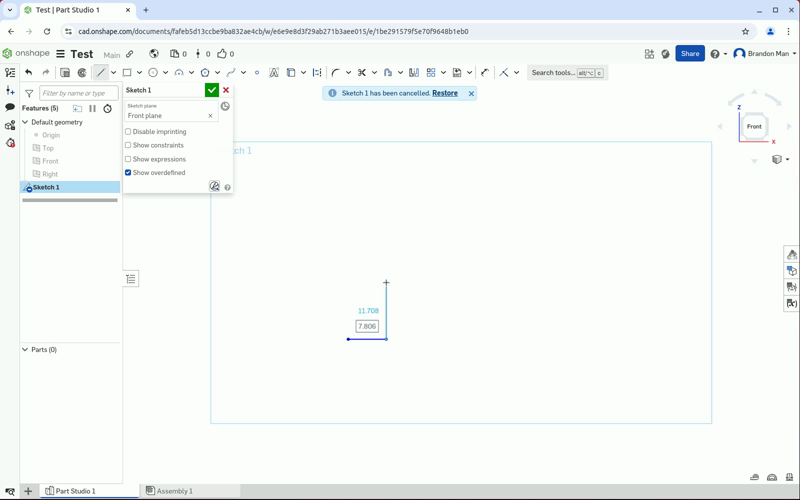
key_up(shift)
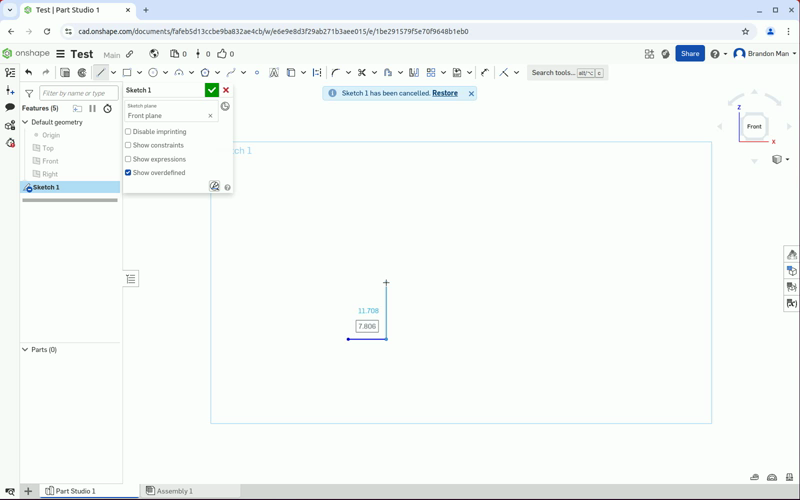
key_down(shift)
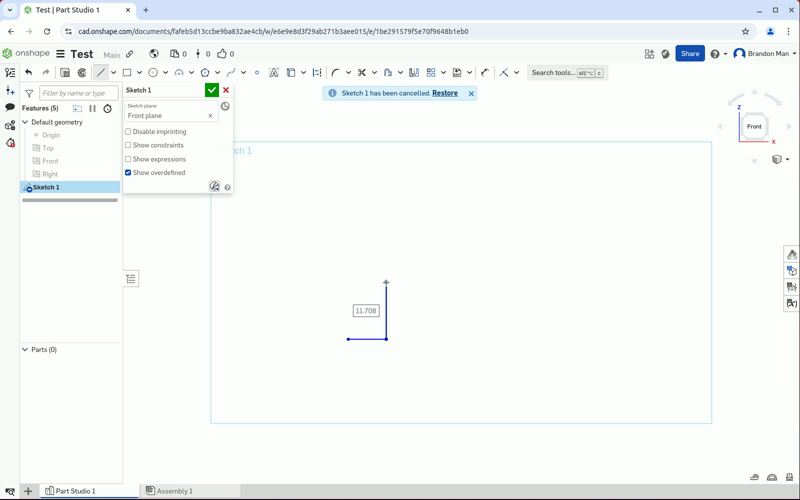
mouse_move(416, 282)
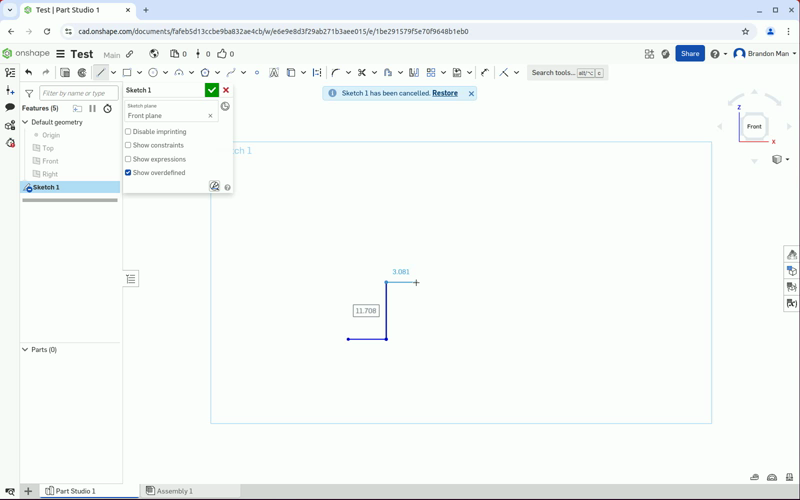
mouse_move(348, 282)
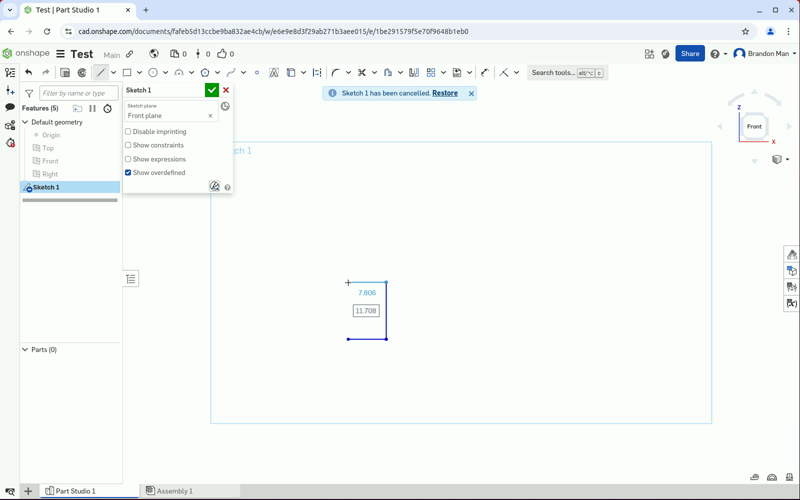
click(348, 282)
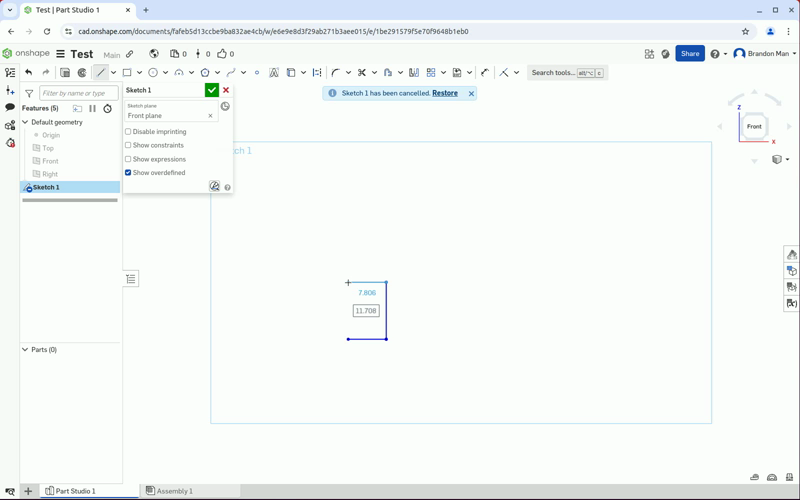
key_up(shift)
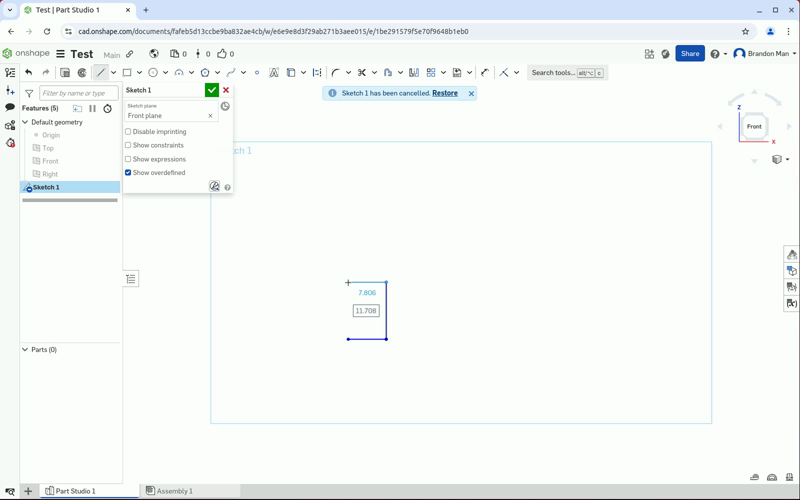
mouse_move(378, 282)
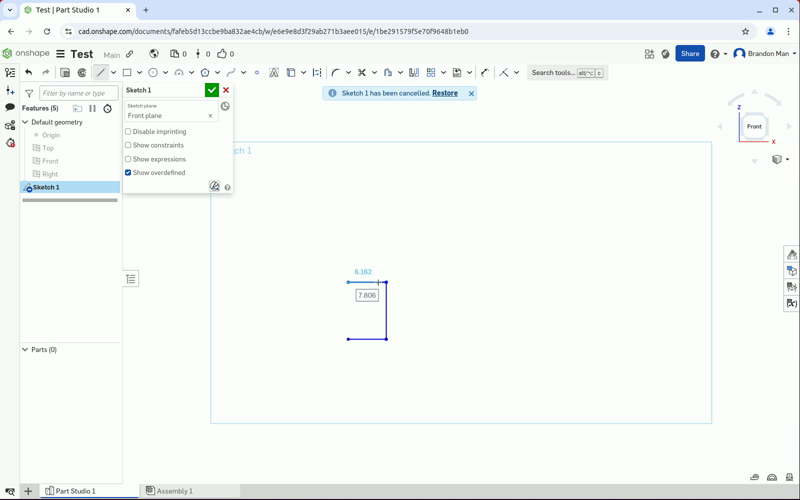
key_down(shift)
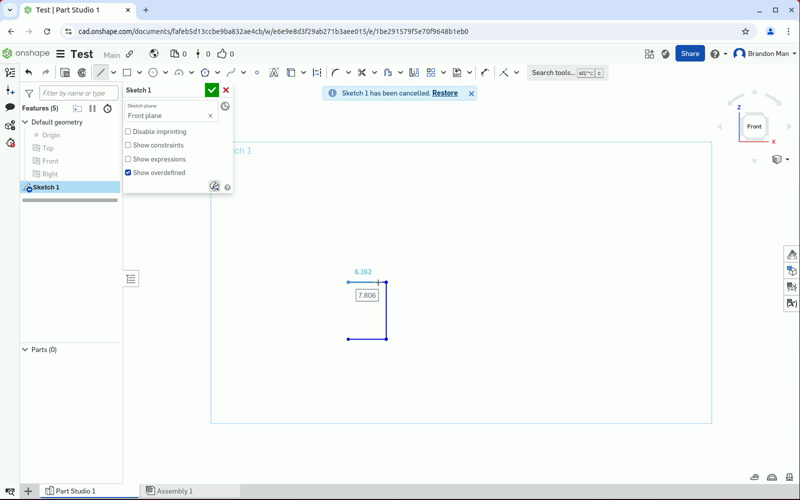
mouse_move(348, 339)
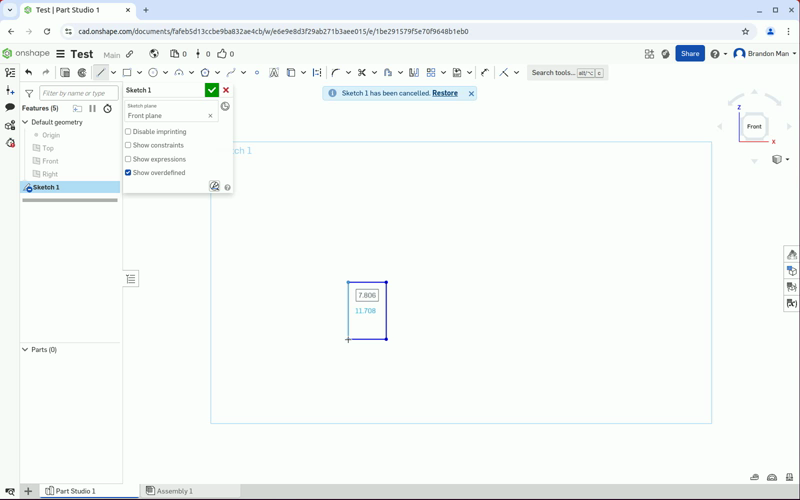
key_up(shift)
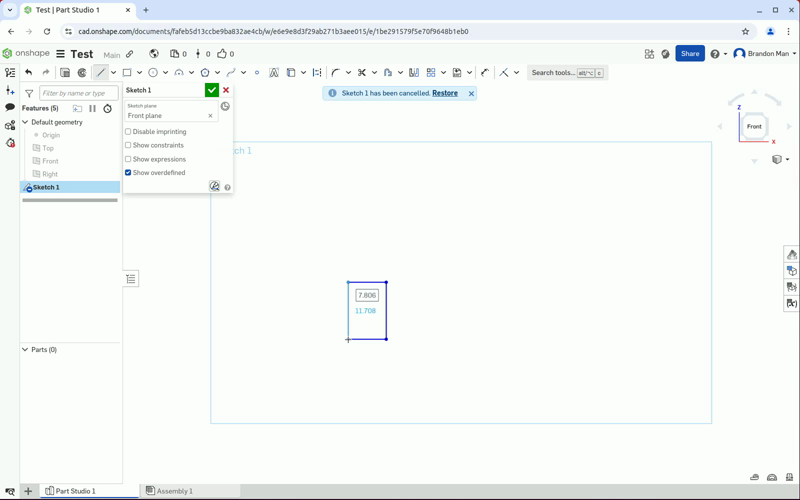
click(348, 339)
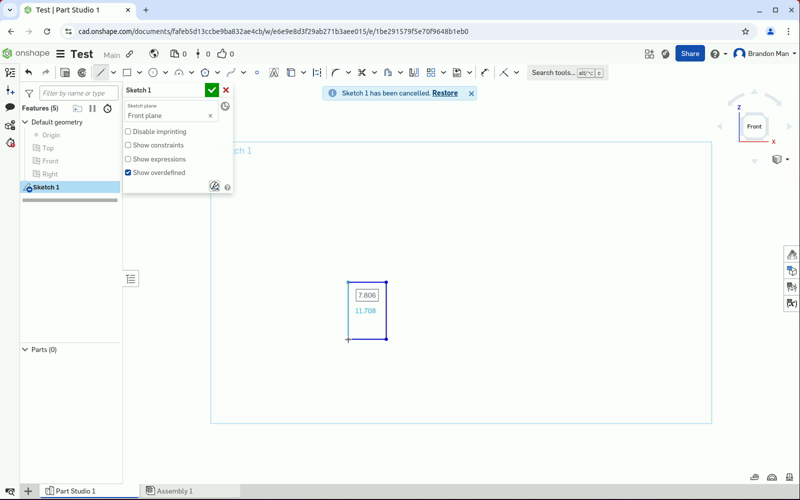
key(esc)
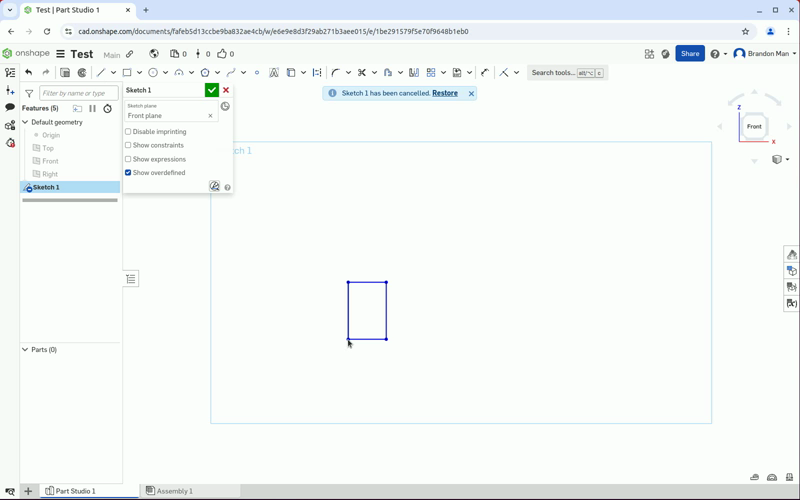
mouse_move(363, 323)
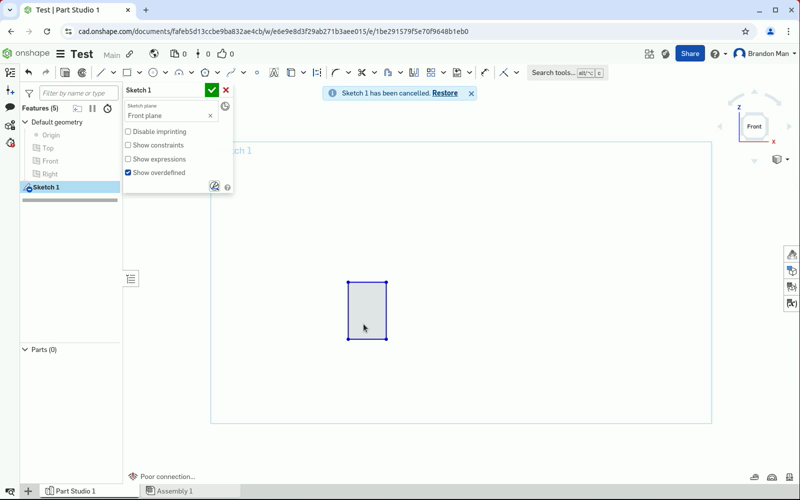
click(363, 323)
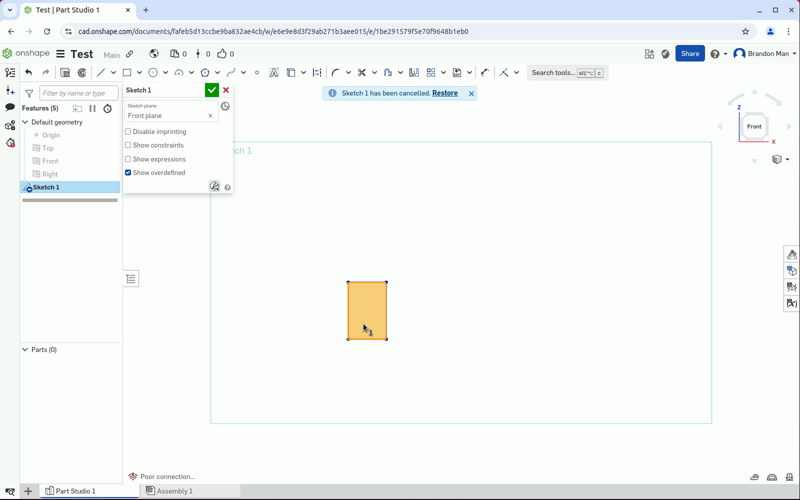
mouse_move(73, 352)
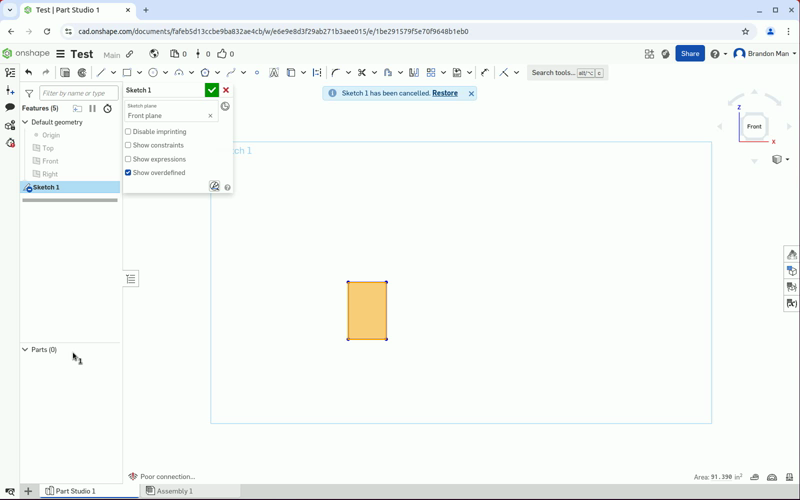
key(shift+y)
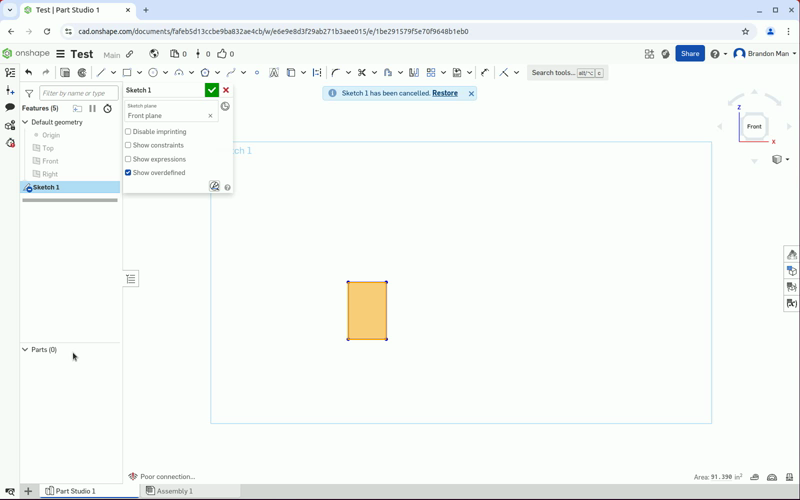
key(shift+e)
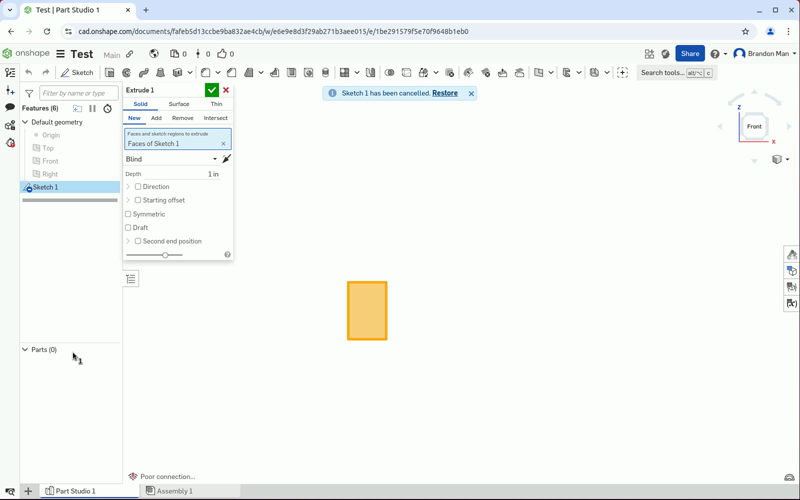
mouse_move(143, 106)
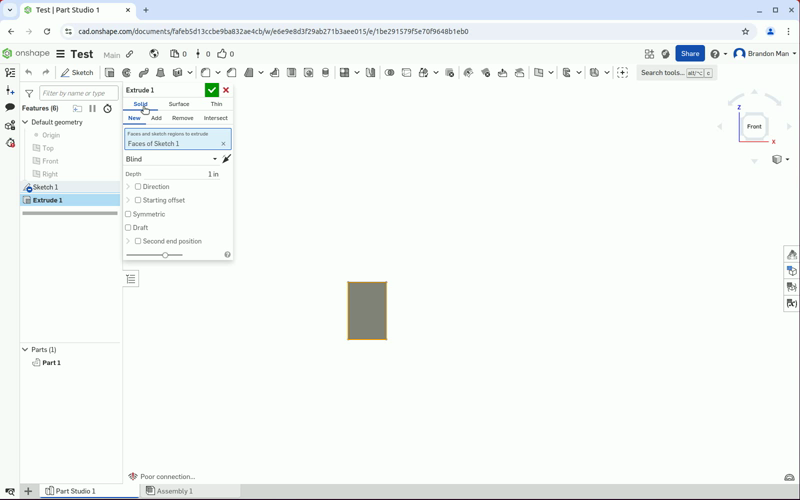
click(143, 106)
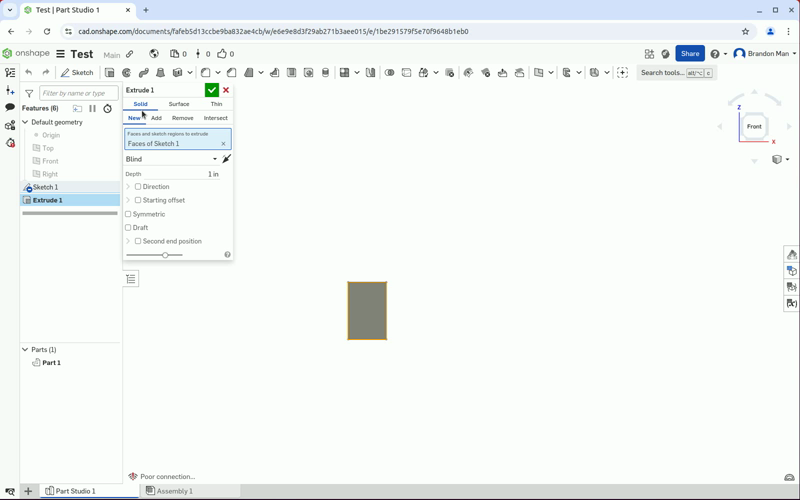
mouse_move(137, 120)
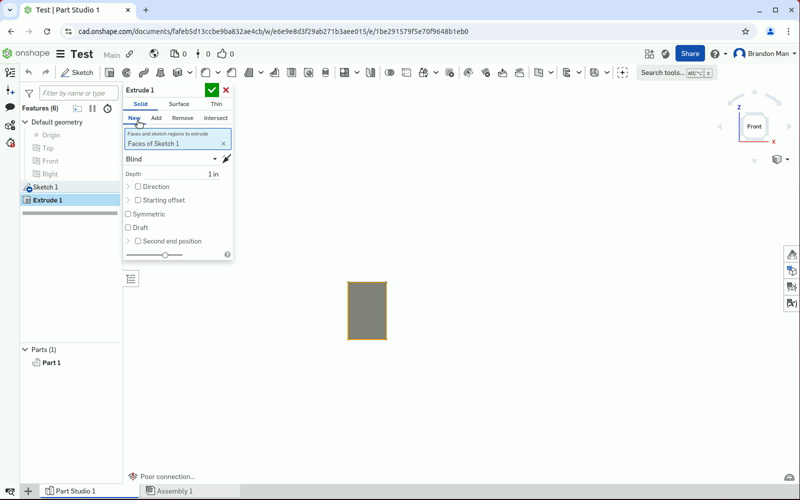
click(137, 120)
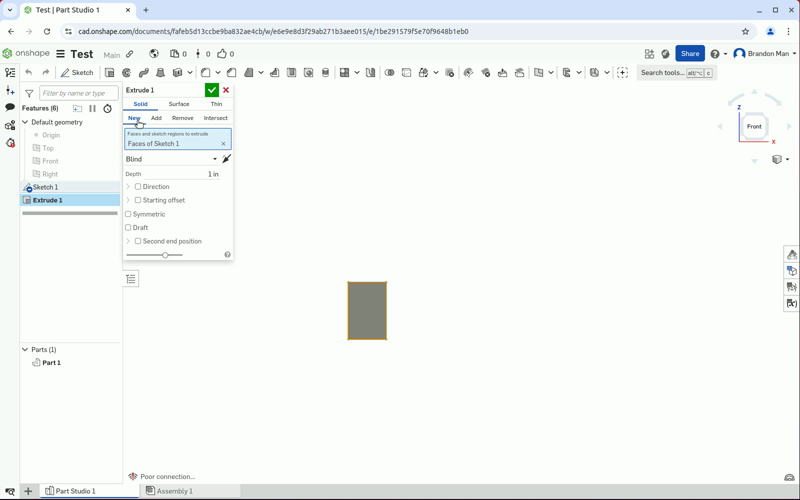
key(tab, 4)
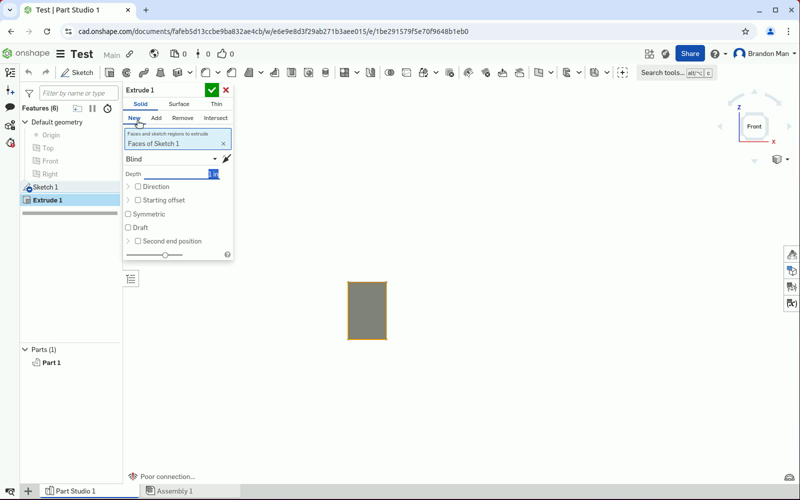
text(15.405)
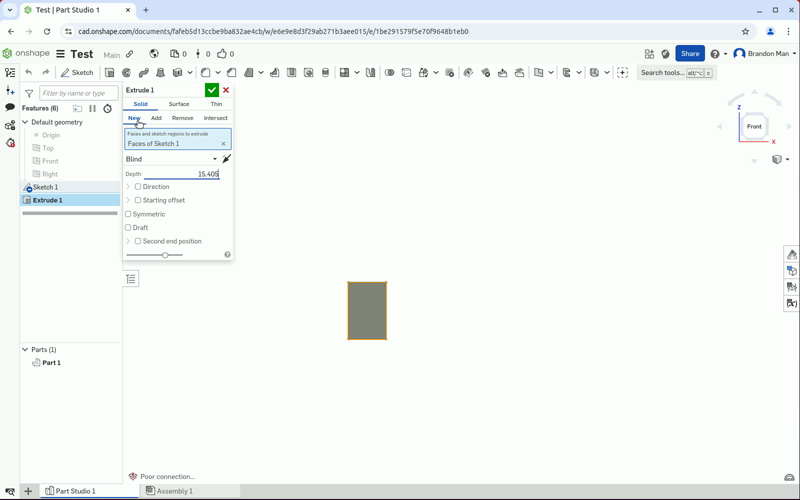
key(enter)
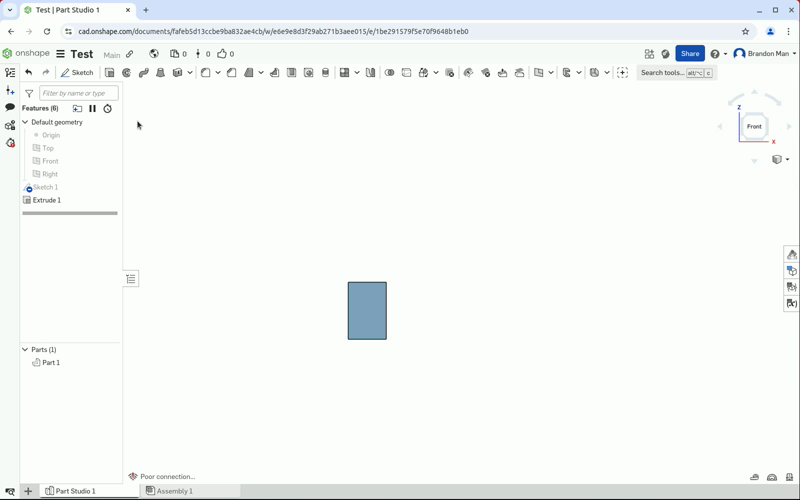
key(shift+h)
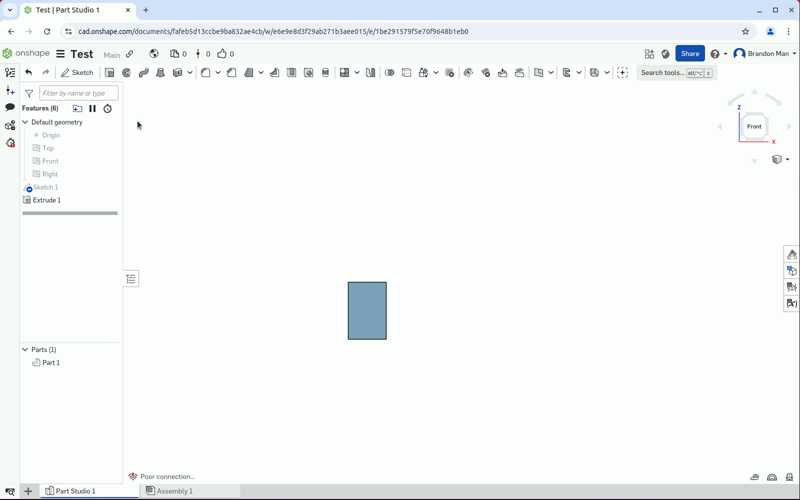
key(shift+h)
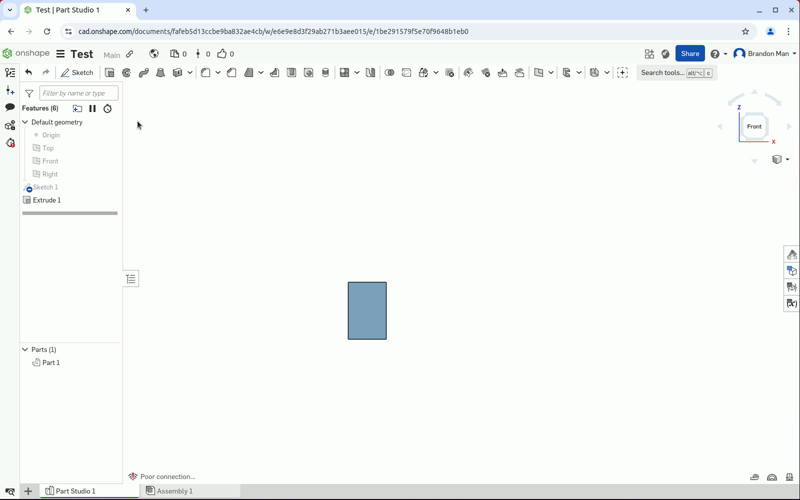
mouse_move(73, 189)
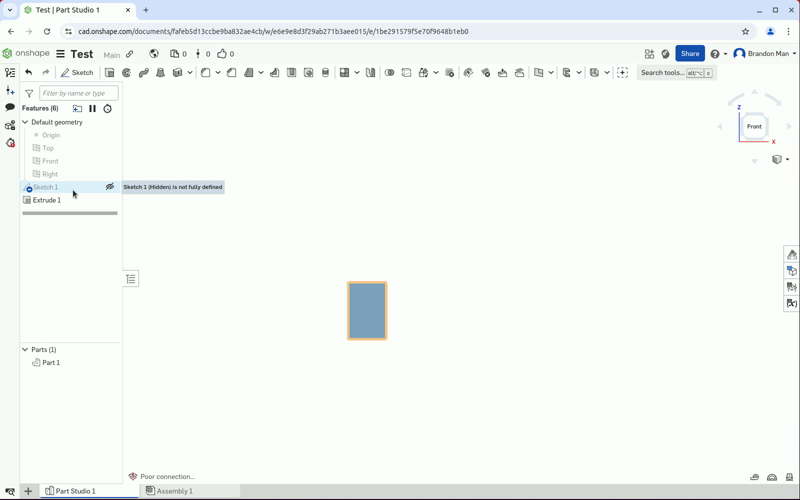
click(73, 189)
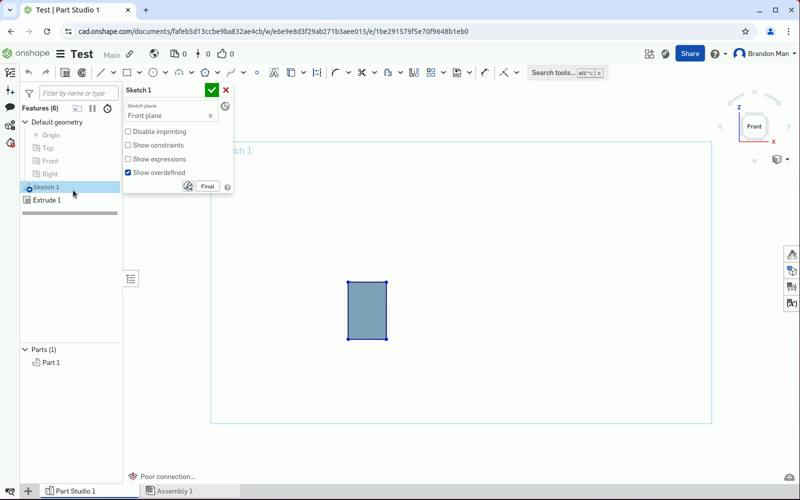
mouse_move(229, 92)
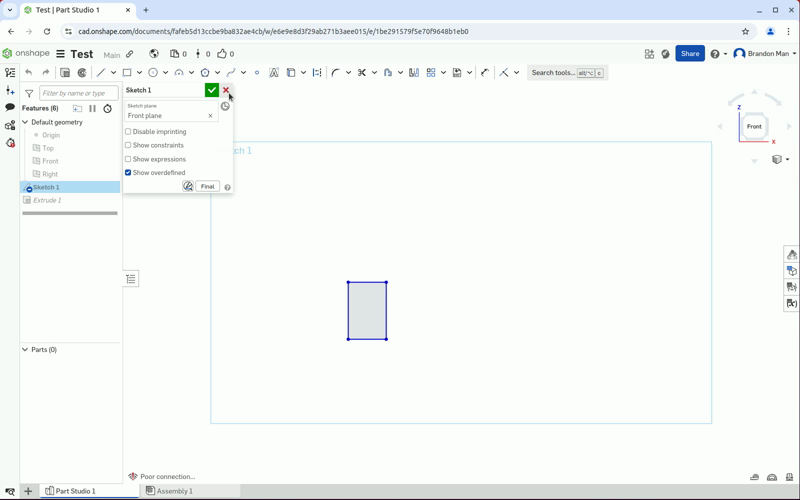
click(229, 92)
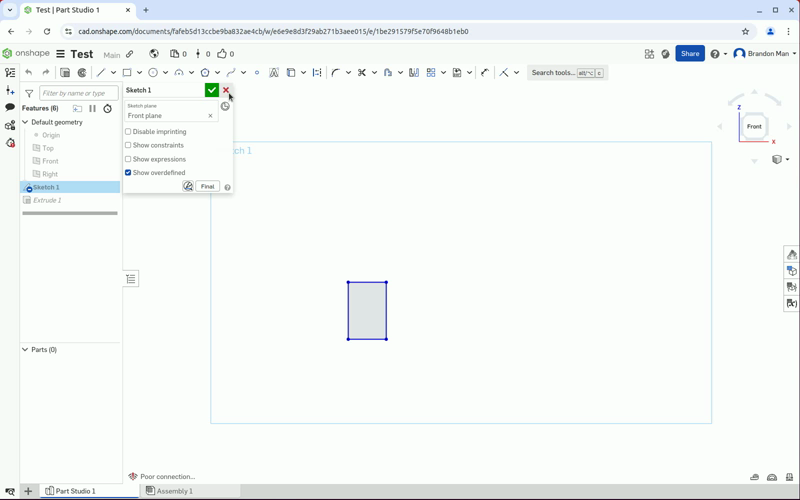
key(shift+s)
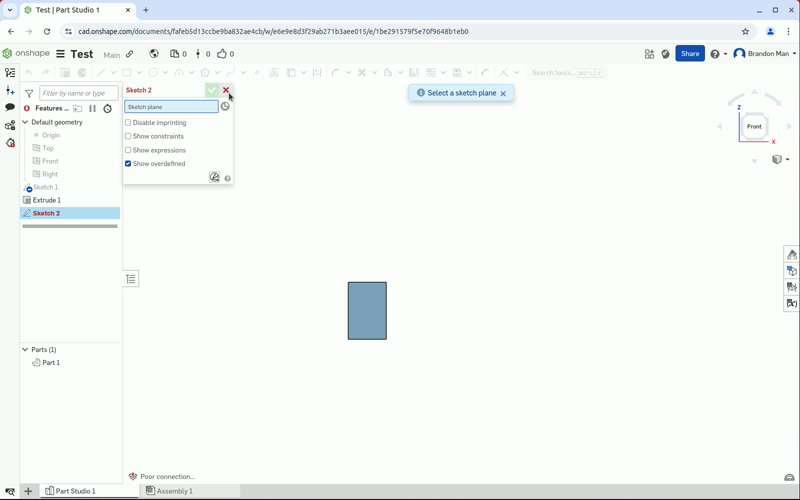
mouse_move(73, 163)
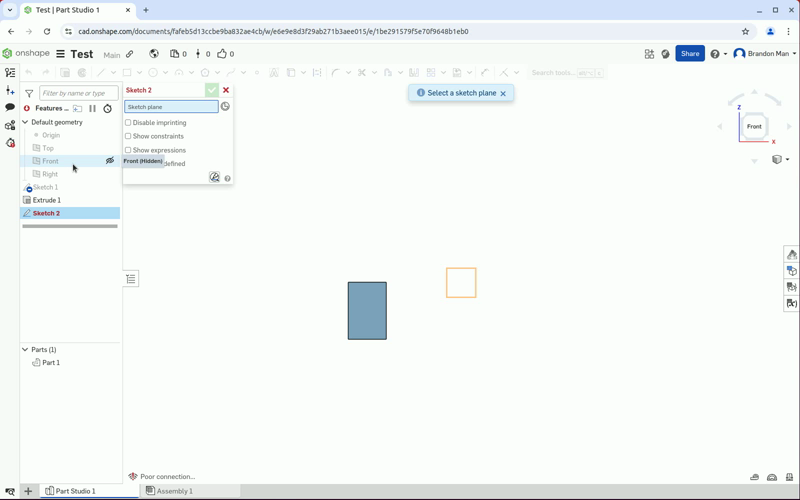
click(73, 163)
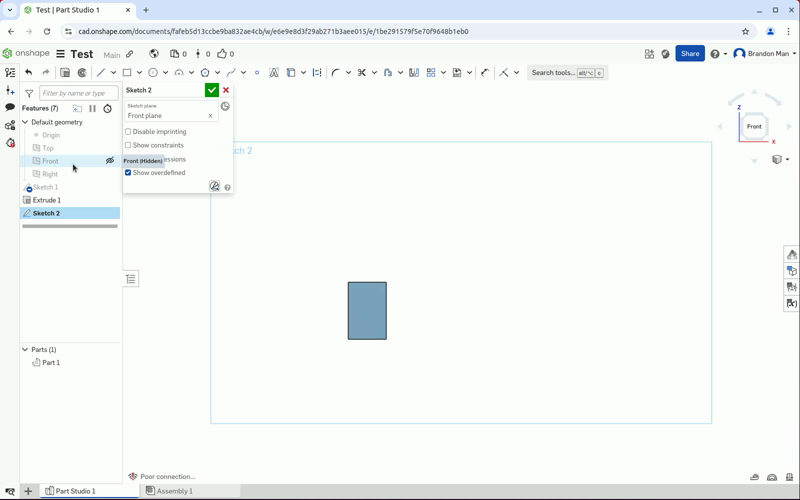
mouse_move(73, 352)
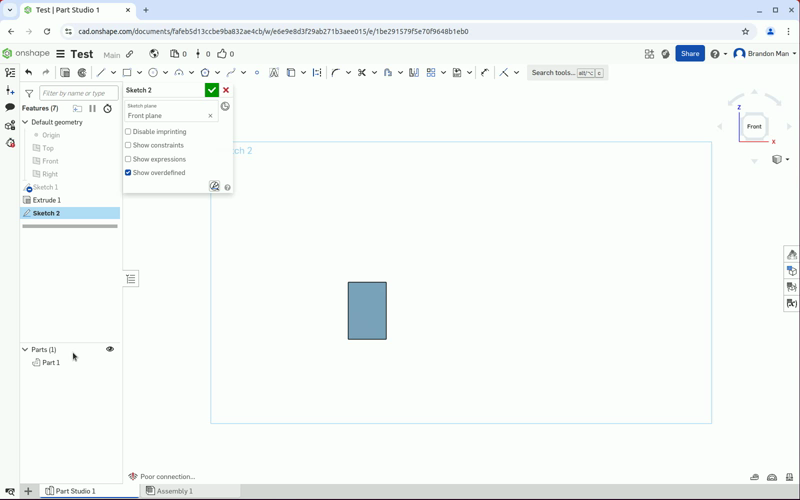
key(y)
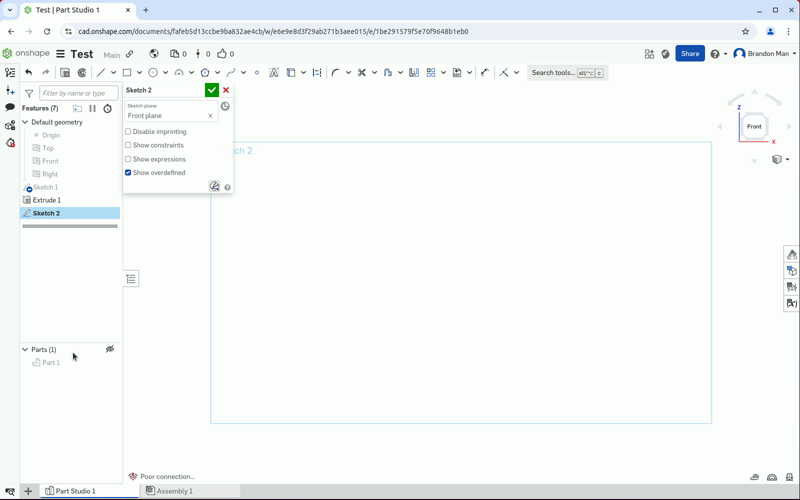
key(l)
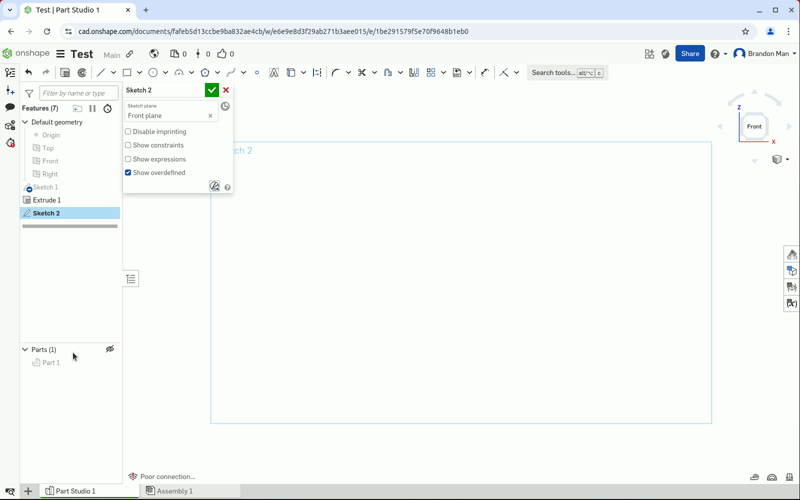
key_down(shift)
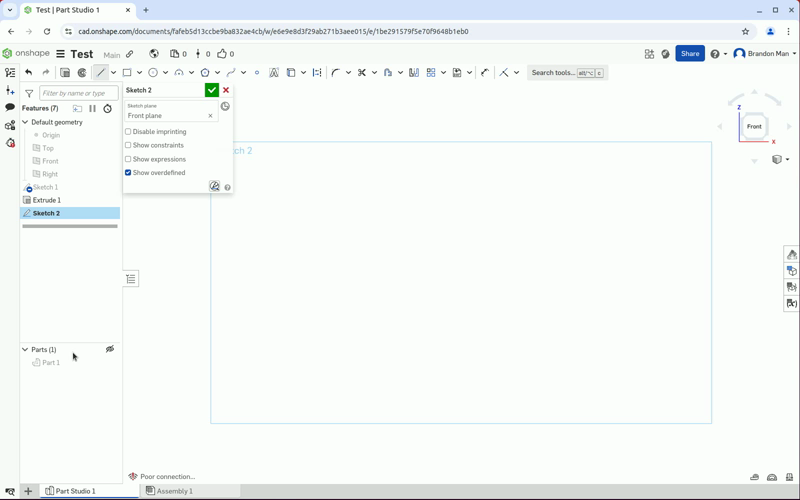
mouse_move(348, 395)
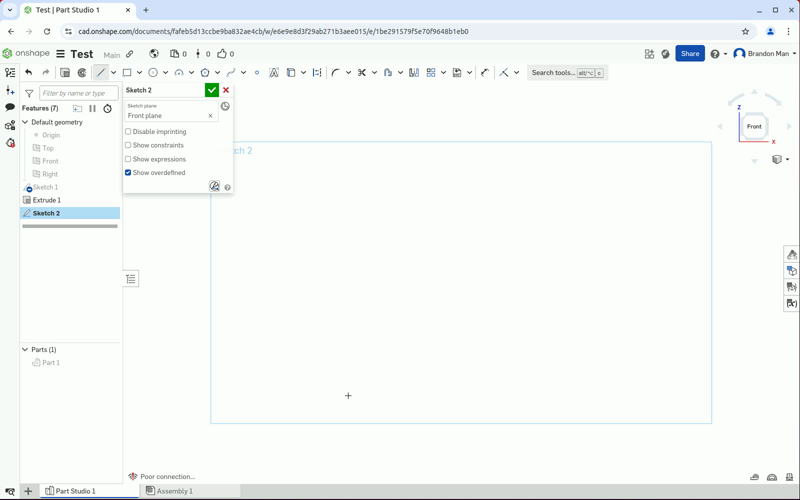
click(348, 395)
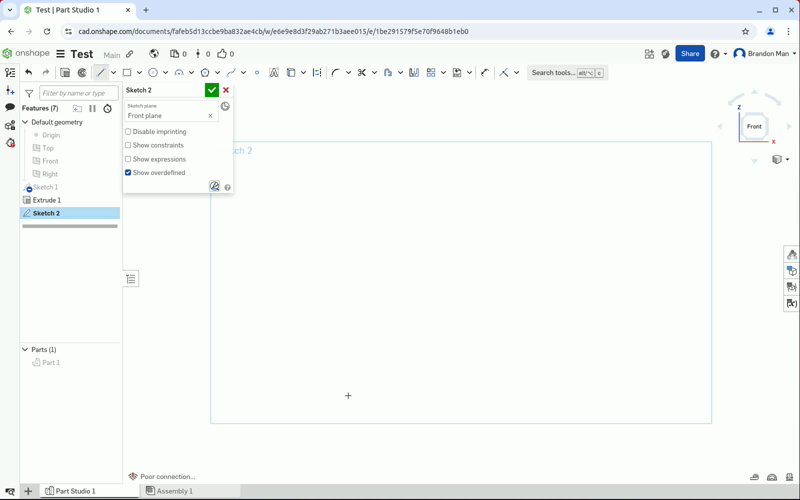
key_up(shift)
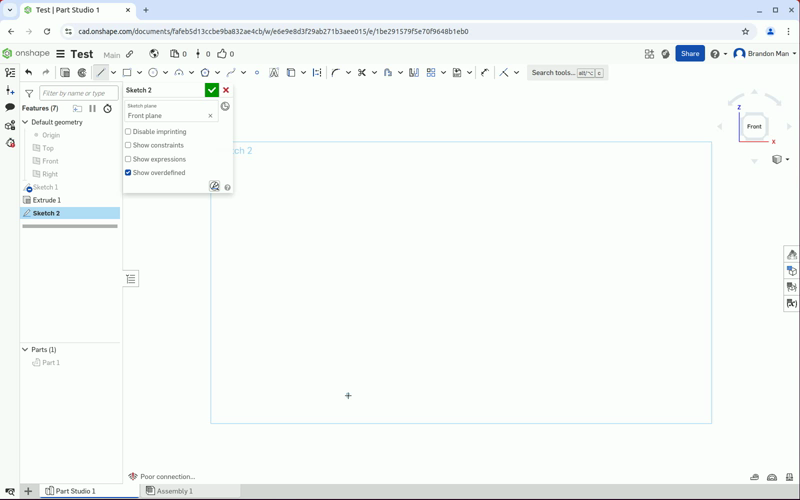
key_down(shift)
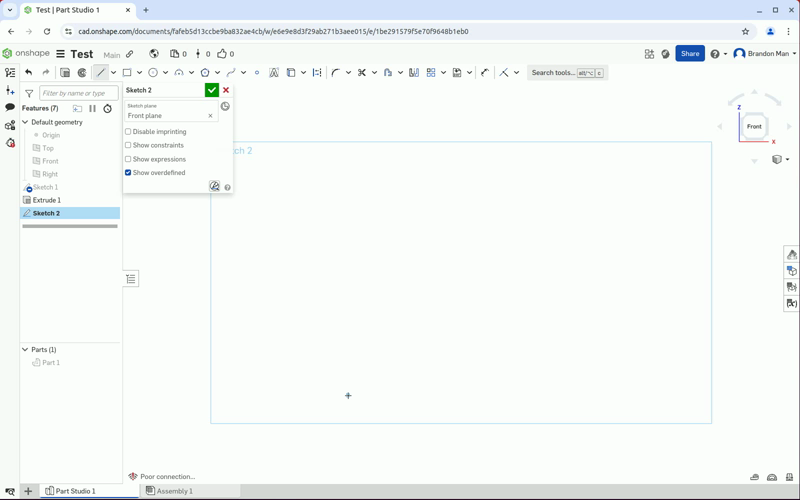
mouse_move(378, 395)
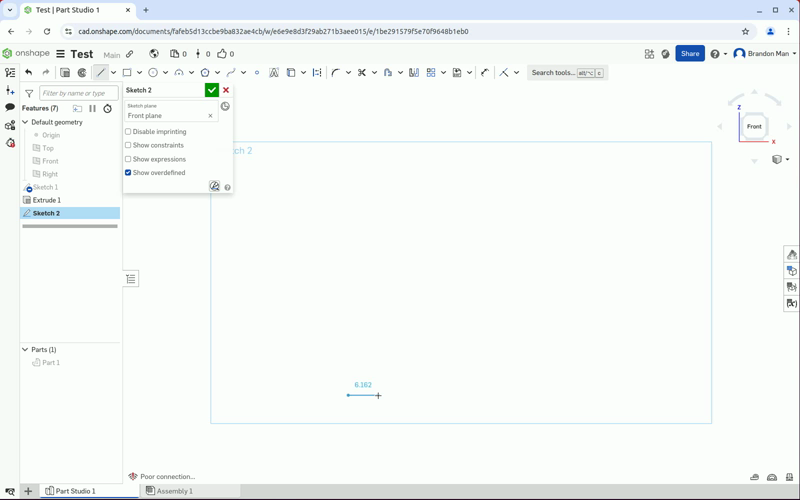
mouse_move(386, 395)
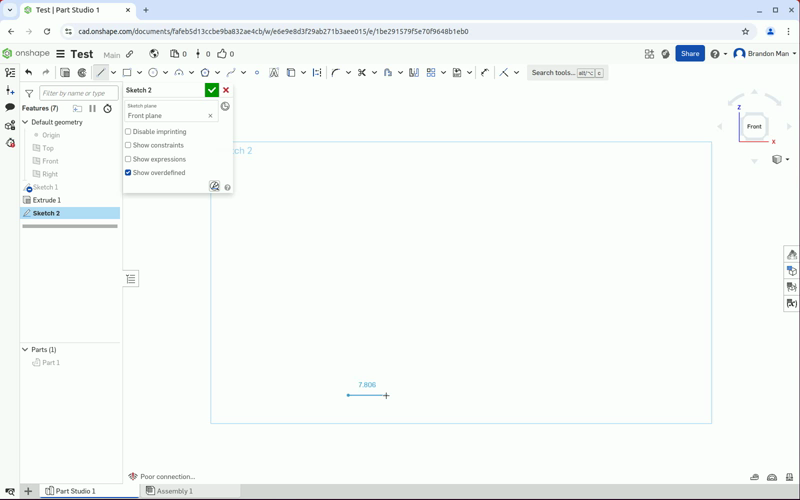
click(386, 395)
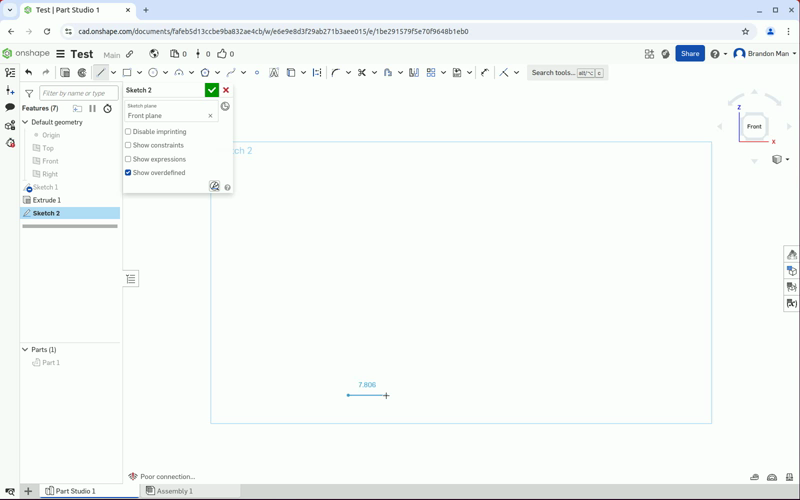
key_up(shift)
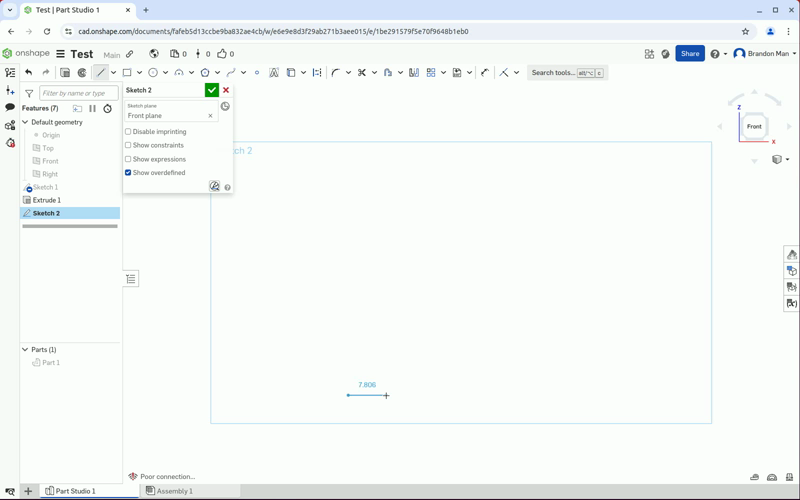
key_down(shift)
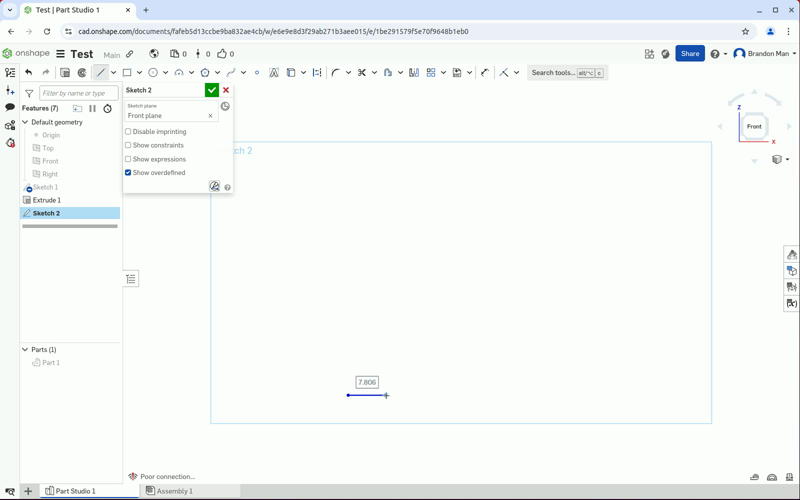
mouse_move(416, 395)
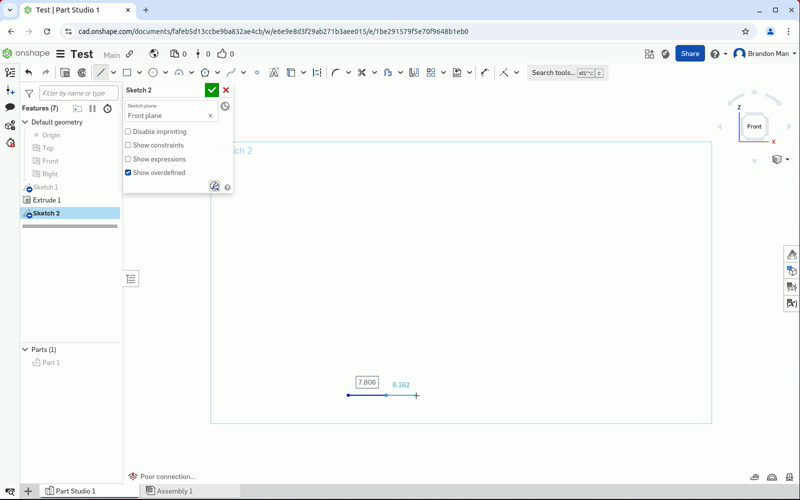
mouse_move(386, 338)
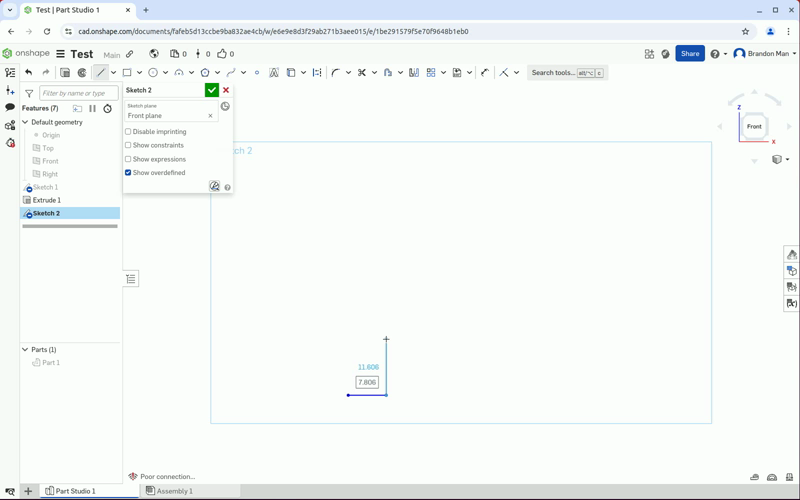
click(386, 338)
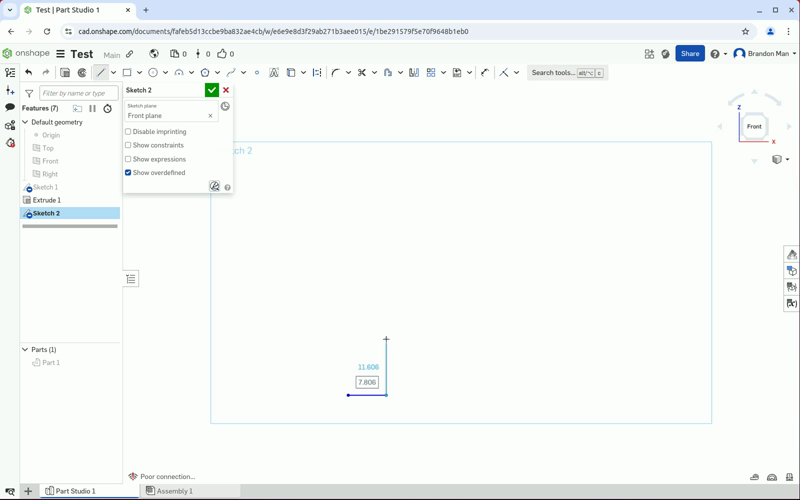
key_up(shift)
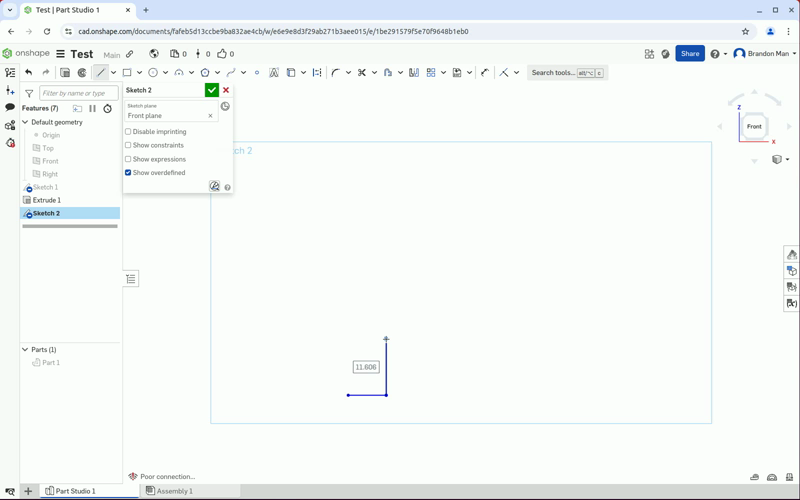
key_down(shift)
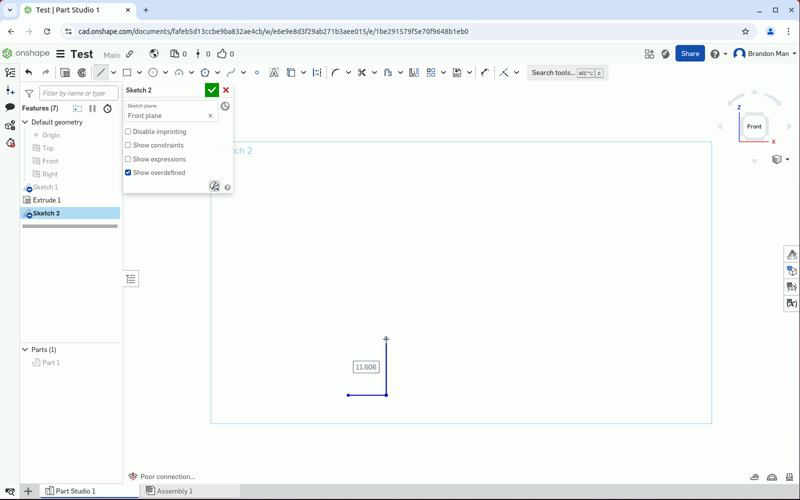
mouse_move(416, 338)
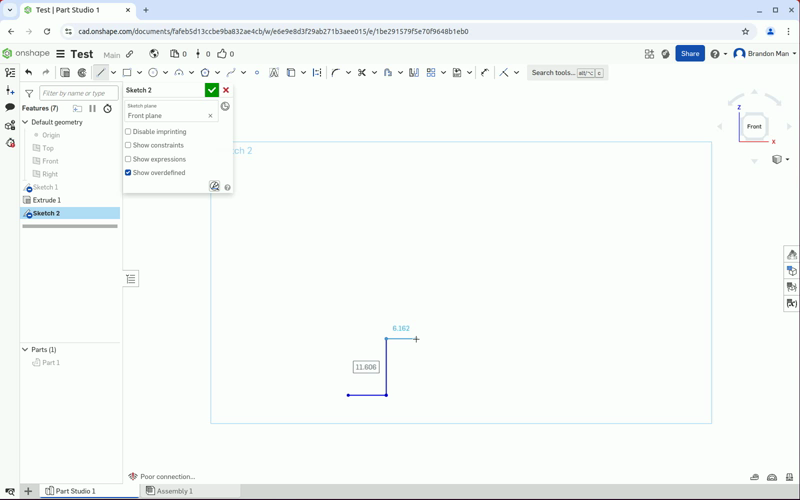
mouse_move(348, 338)
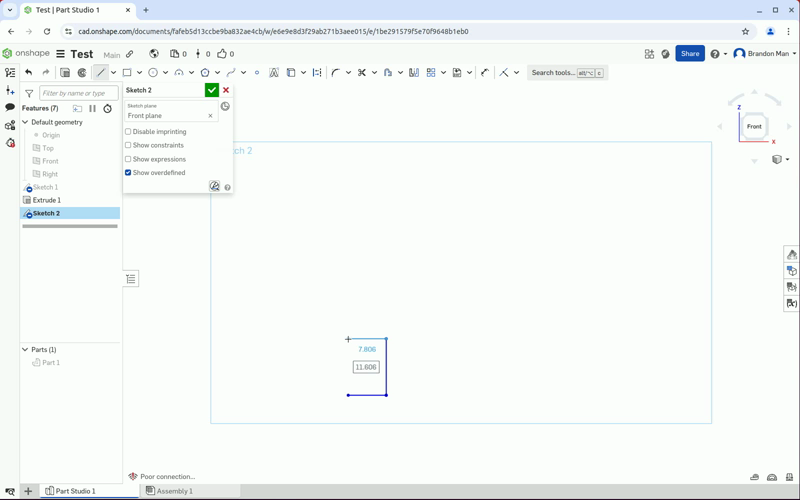
click(348, 338)
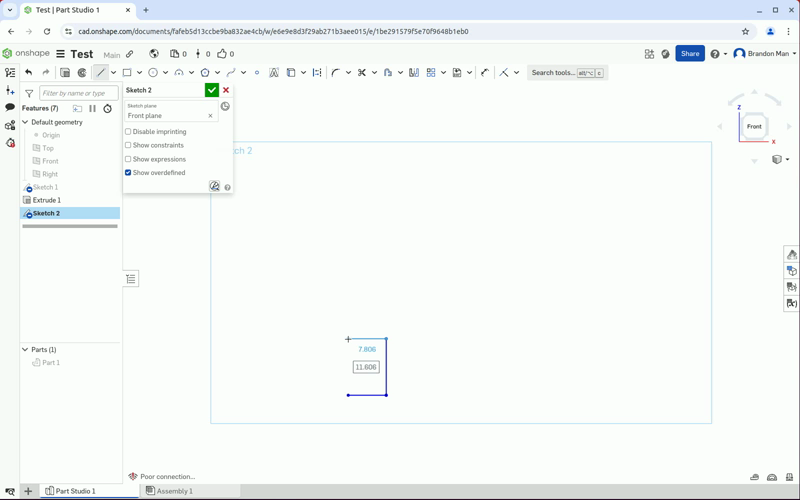
key_up(shift)
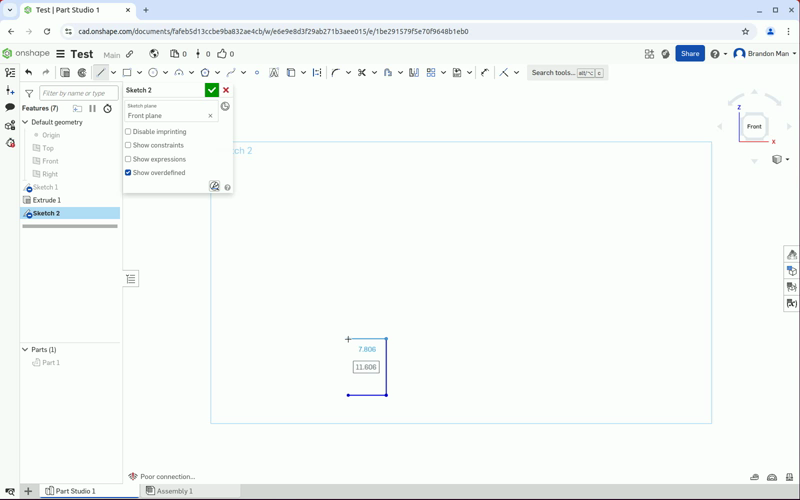
mouse_move(378, 338)
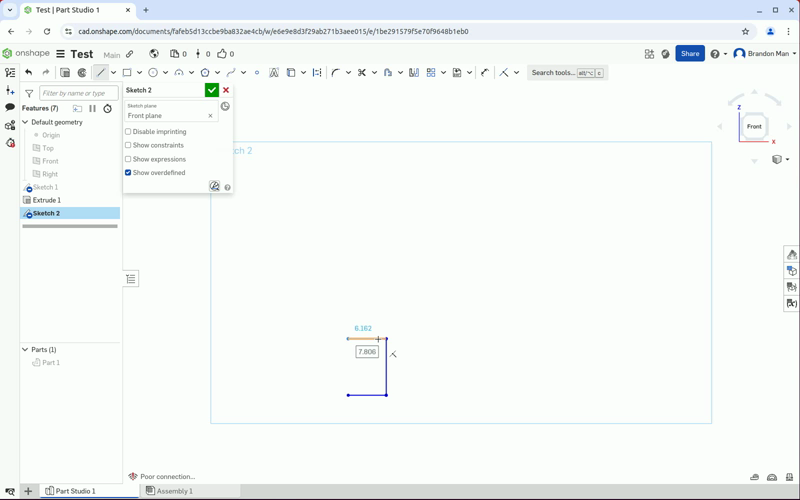
key_down(shift)
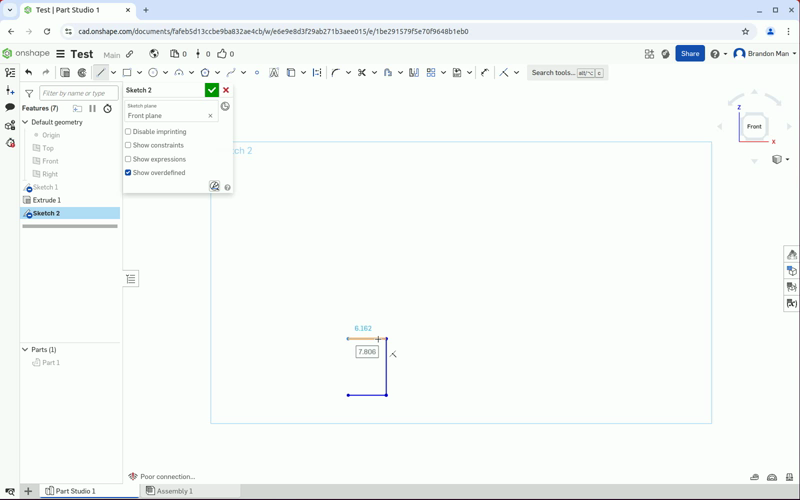
mouse_move(348, 395)
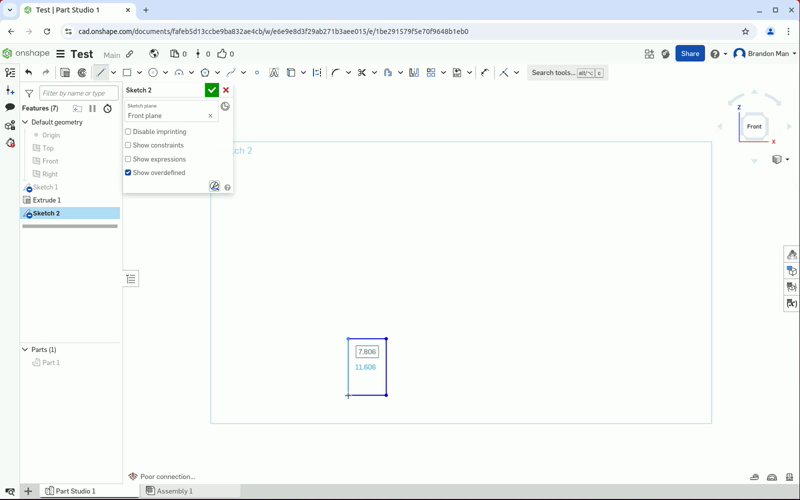
key_up(shift)
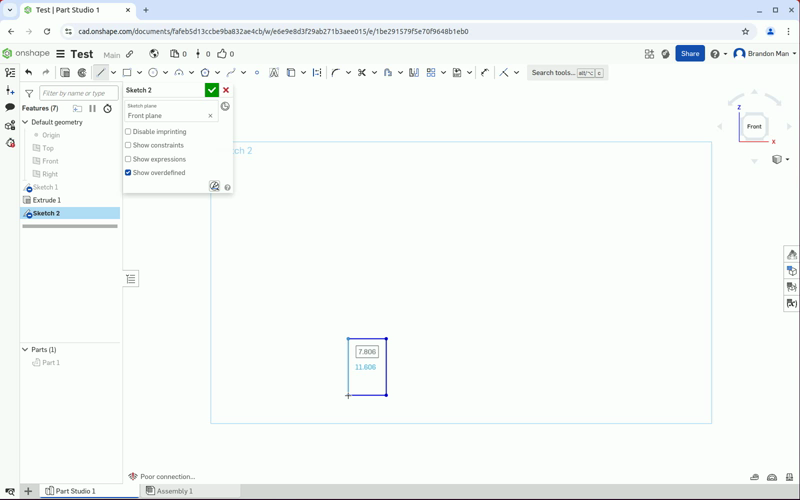
click(348, 395)
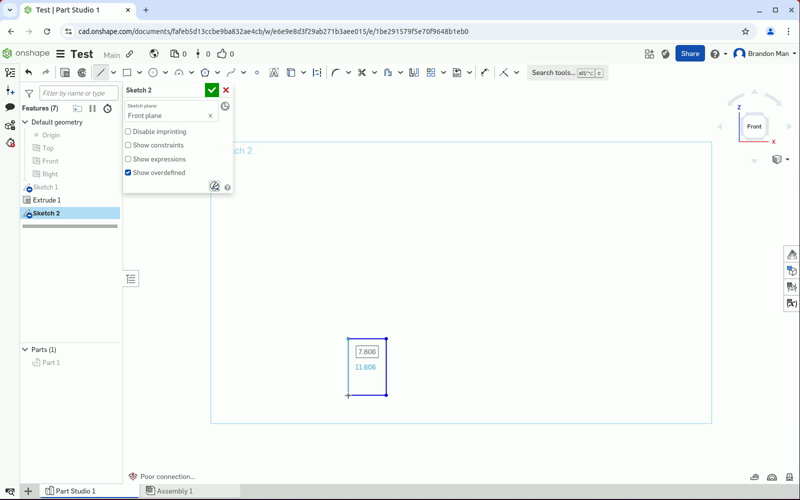
key(esc)
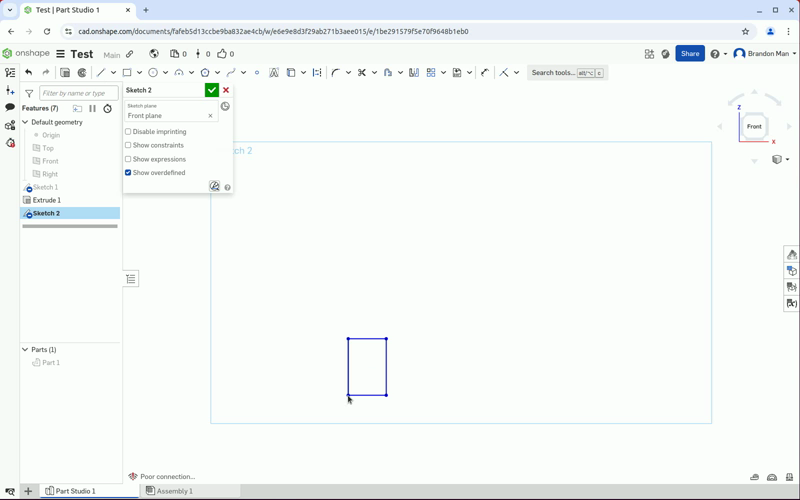
mouse_move(354, 388)
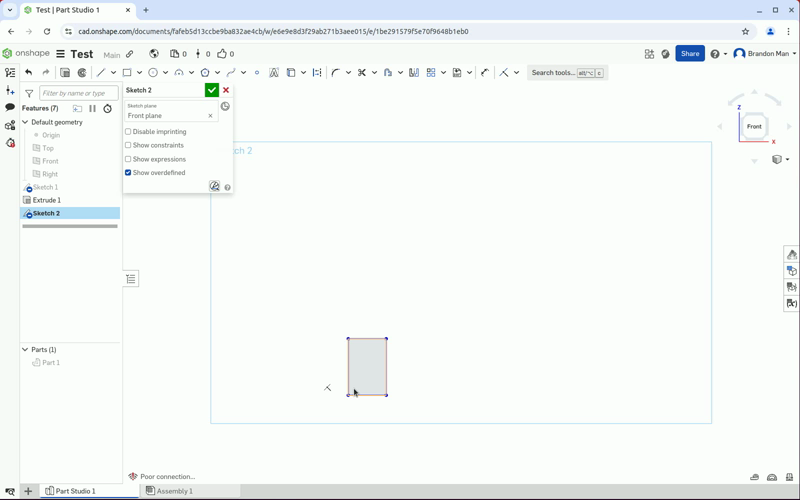
click(354, 388)
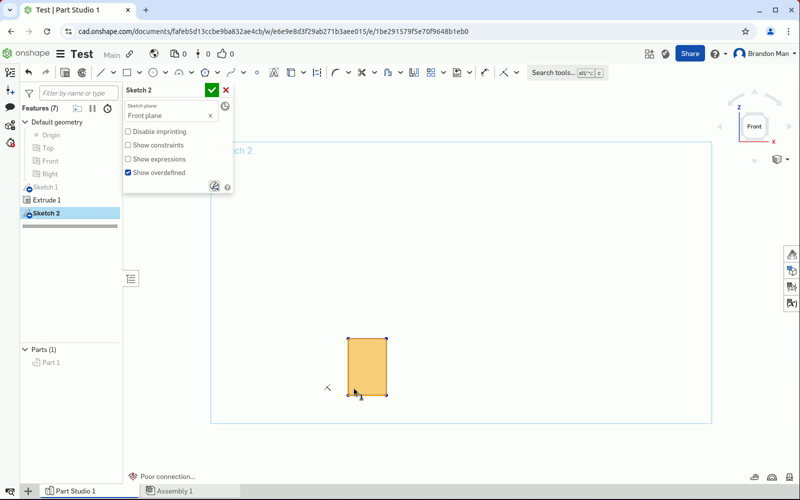
mouse_move(73, 352)
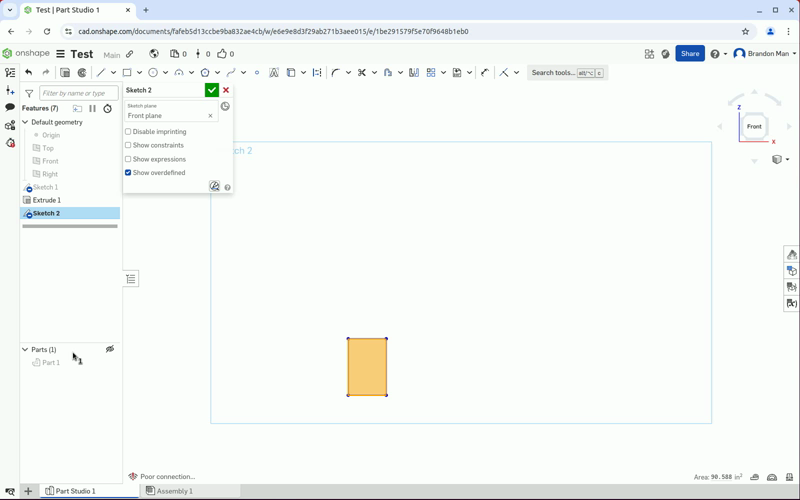
key(shift+y)
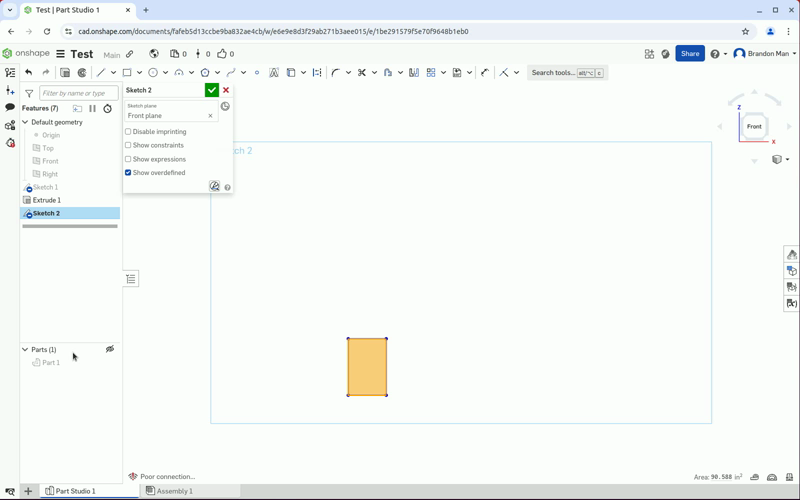
key(shift+e)
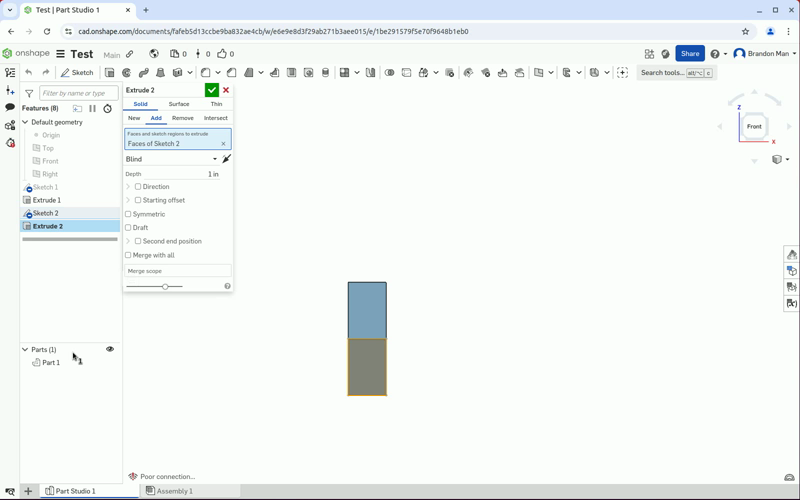
mouse_move(143, 106)
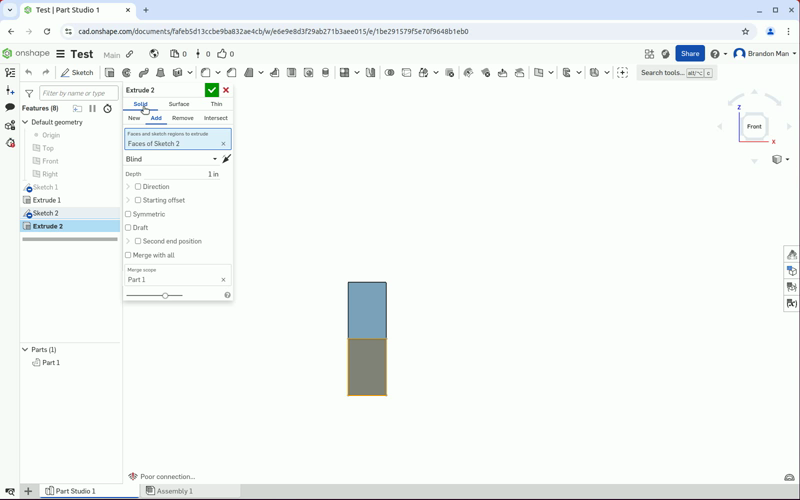
click(143, 106)
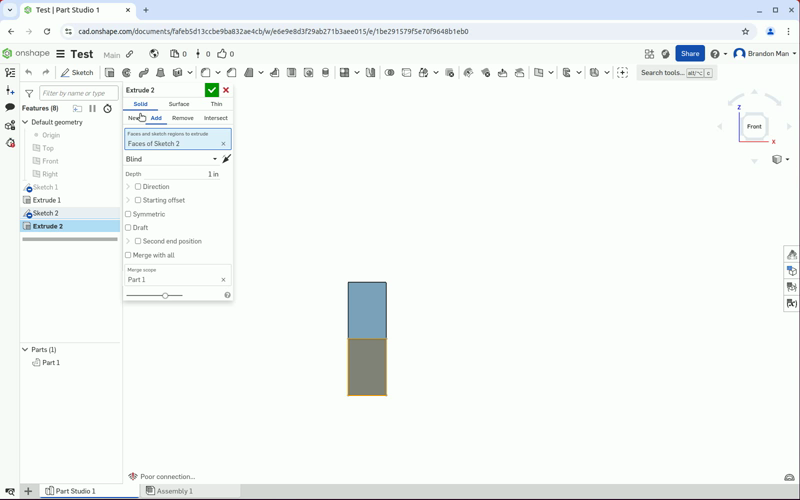
mouse_move(137, 120)
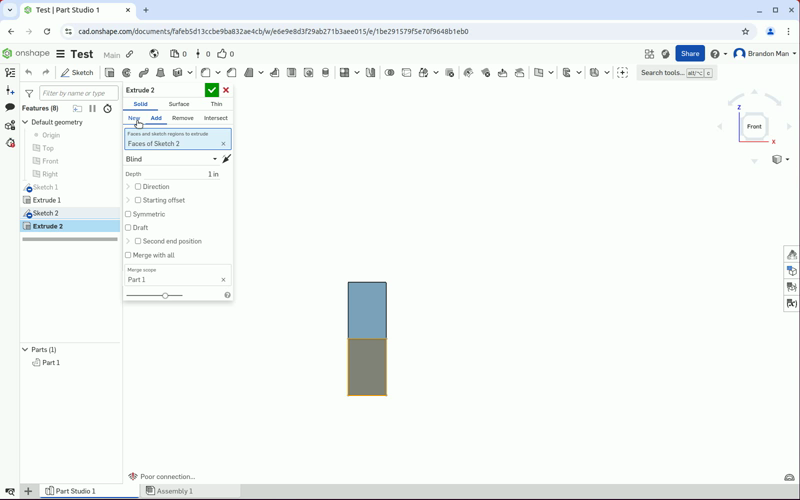
click(137, 120)
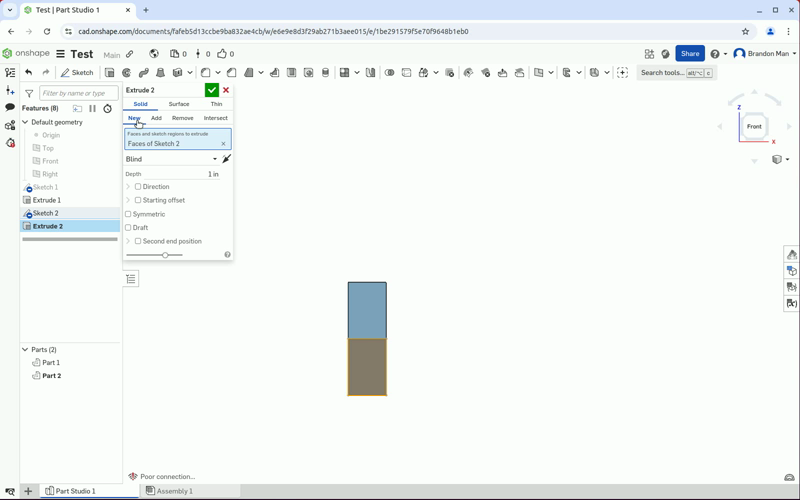
key(tab, 4)
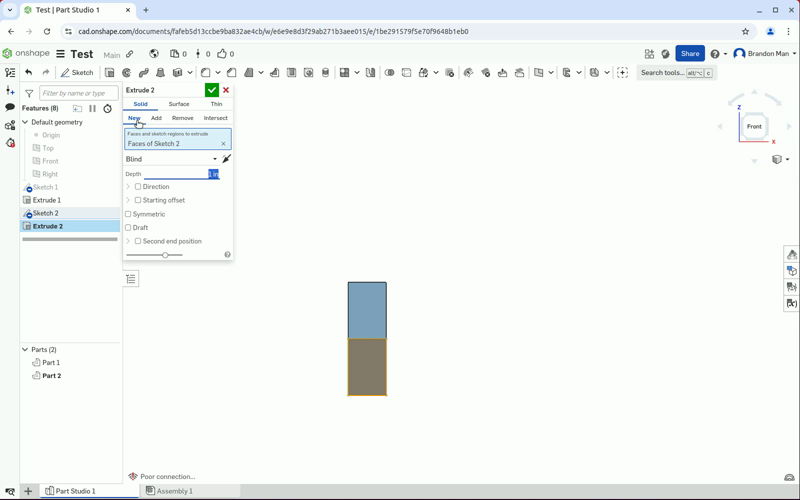
text(10.351)
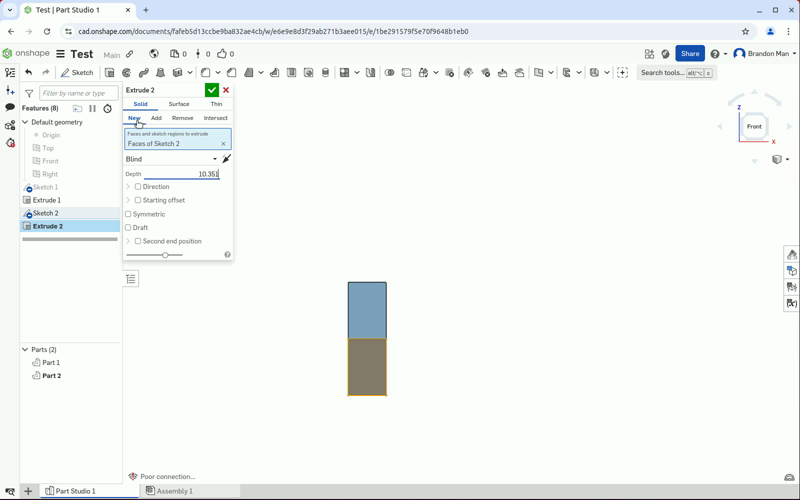
key(enter)
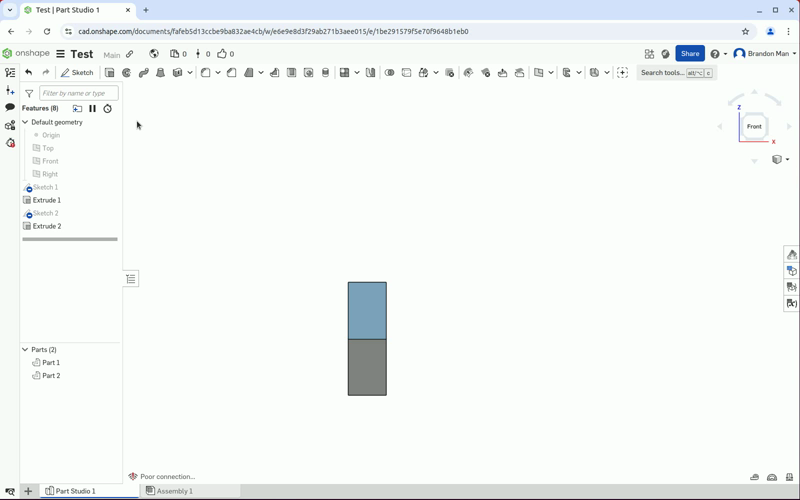
key(shift+h)
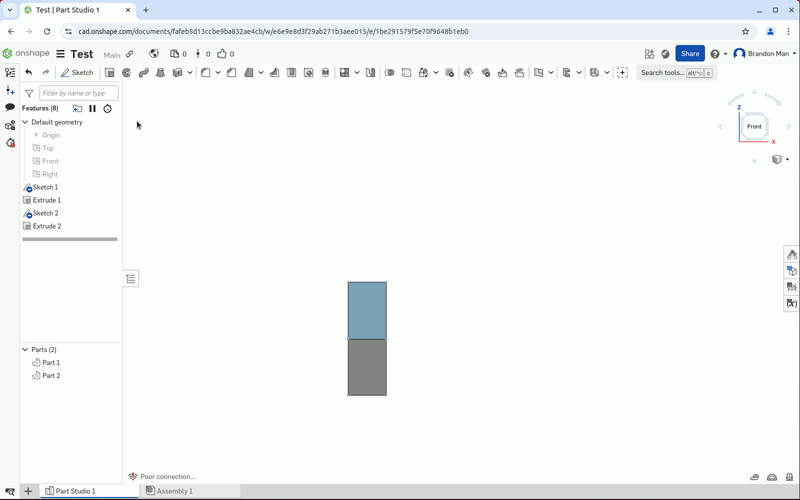
key(shift+h)
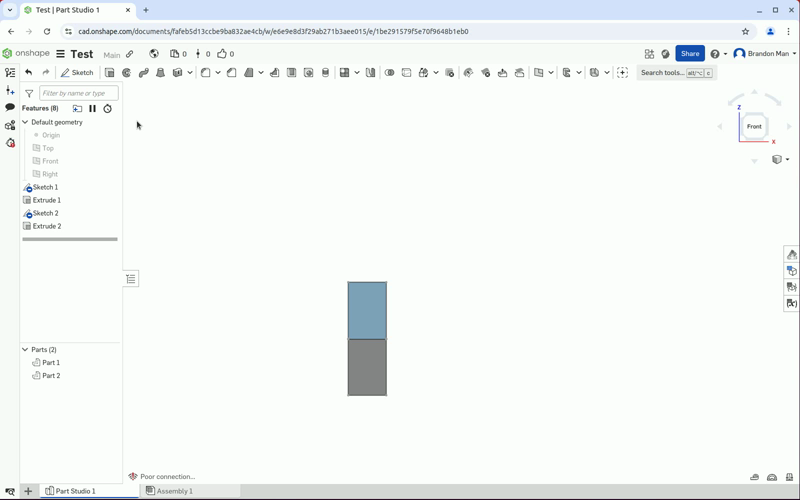
key(shift+7)
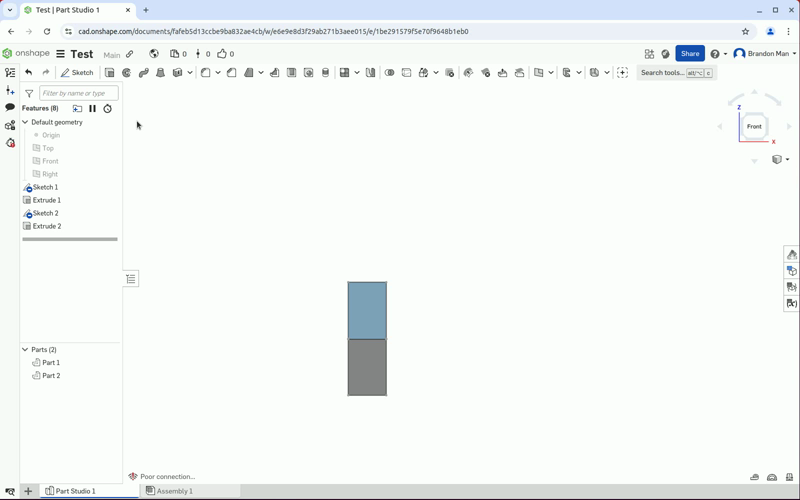
key(left, 2)
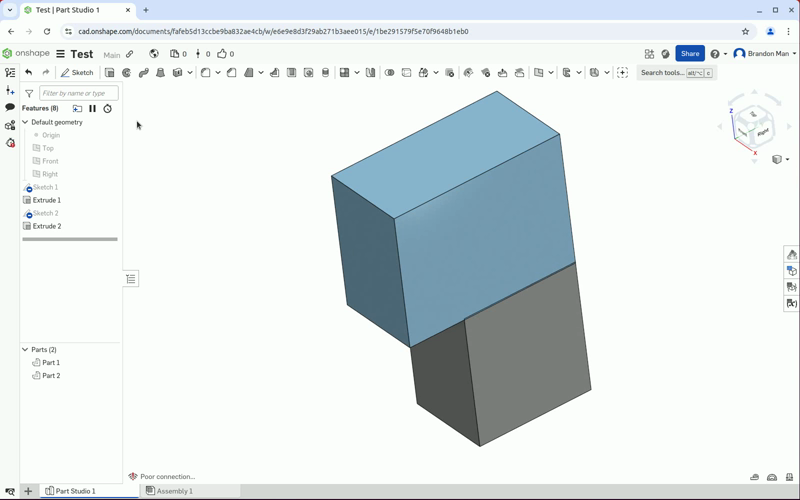
key(down, 2)
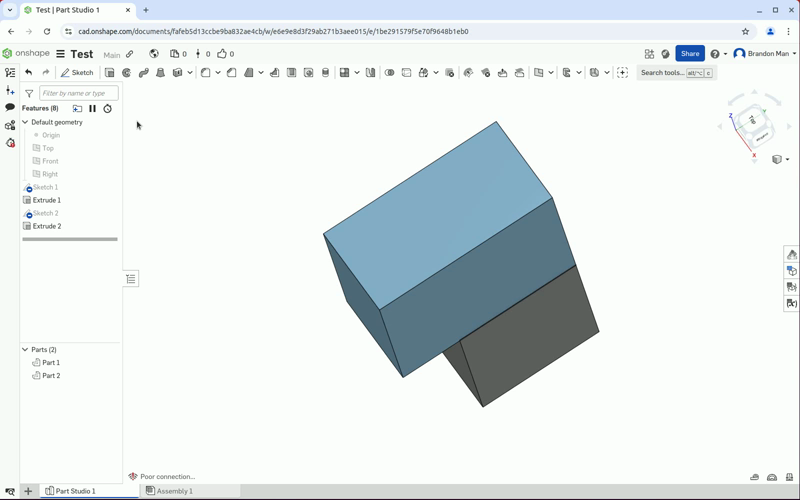
key(up, 2)
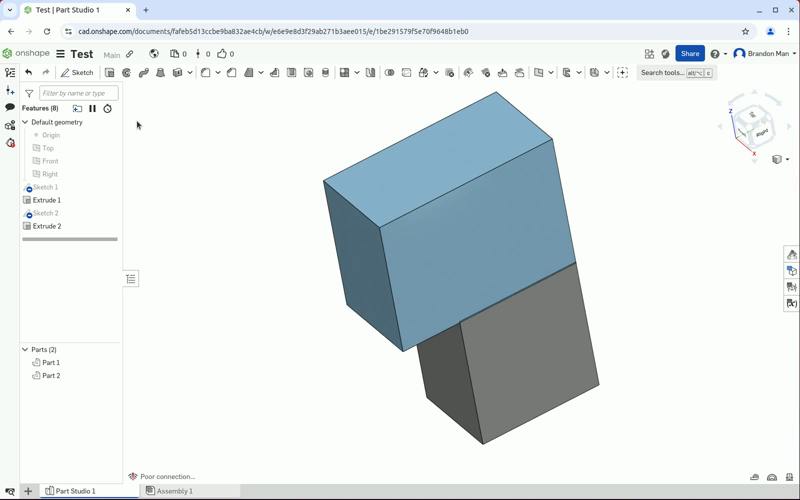
key(right, 2)
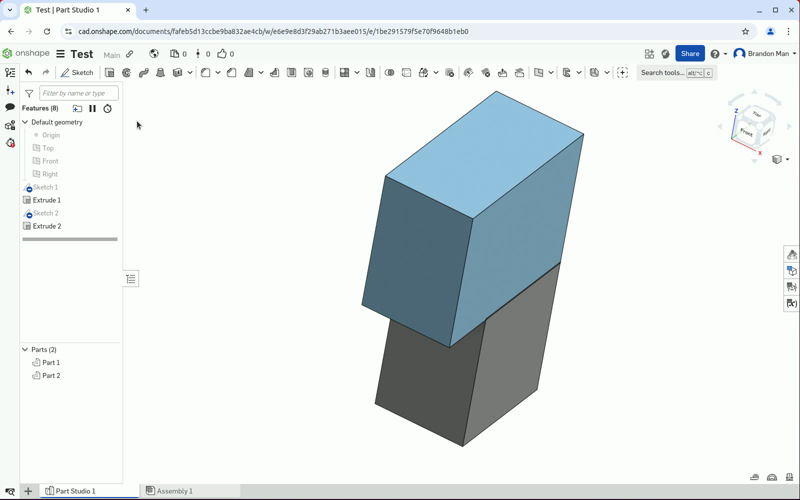
mouse_move(73, 189)
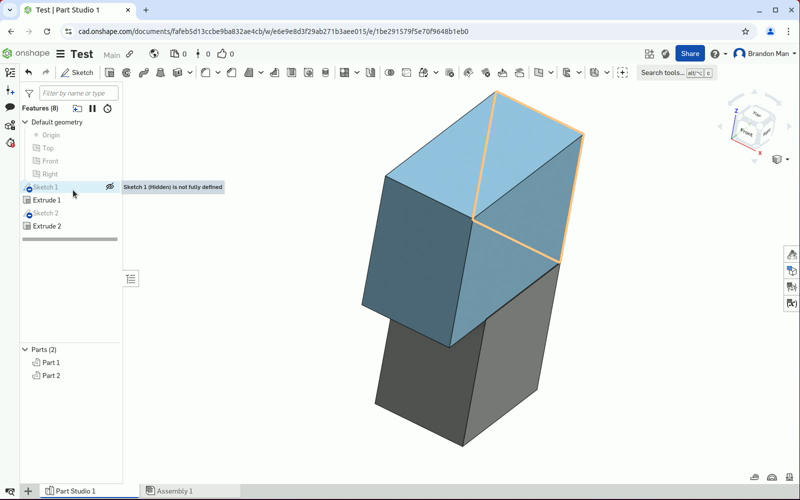
click(73, 189)